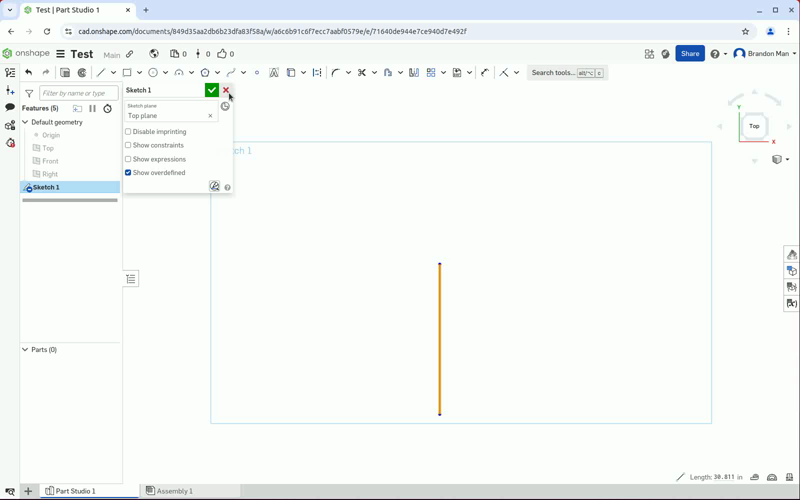
key(shift+h)
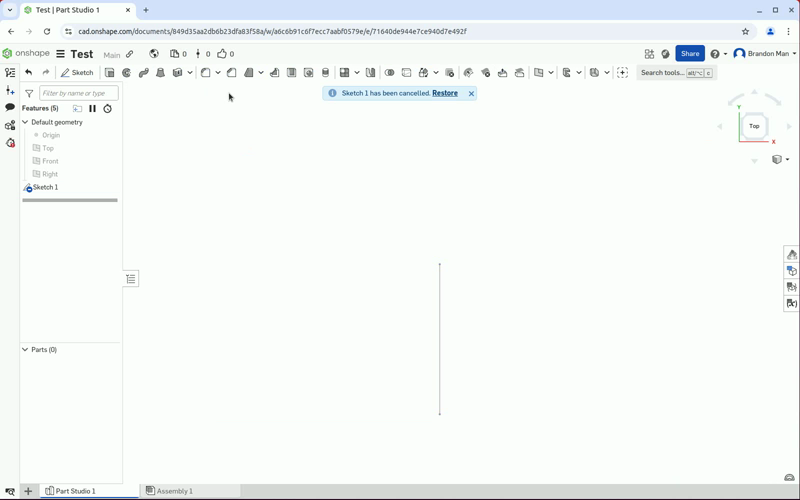
key(shift+s)
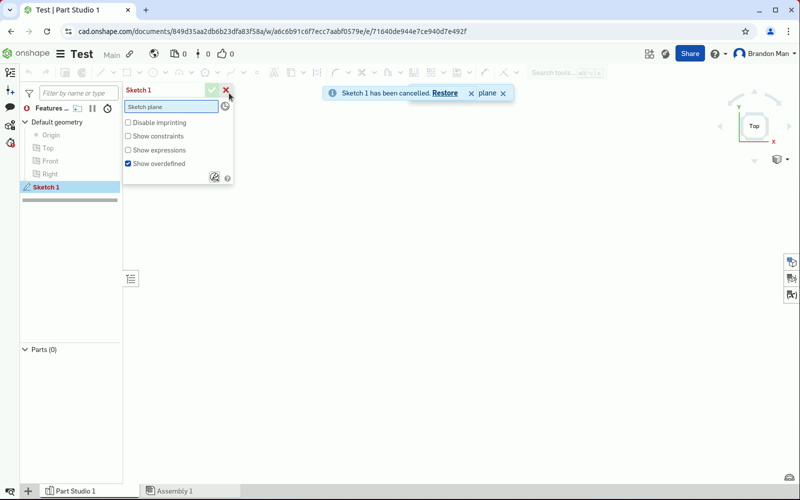
mouse_move(73, 150)
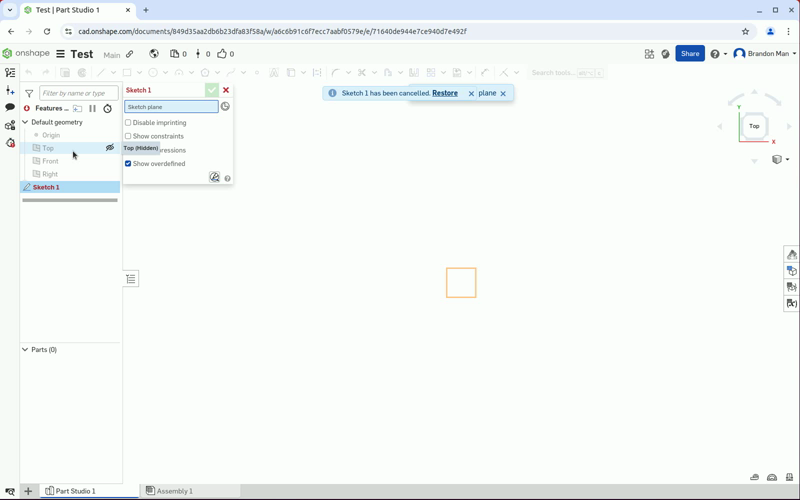
click(73, 150)
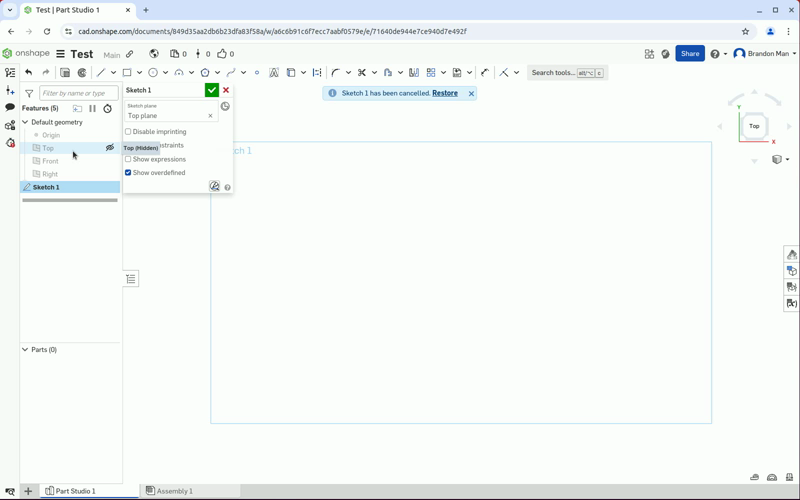
mouse_move(73, 352)
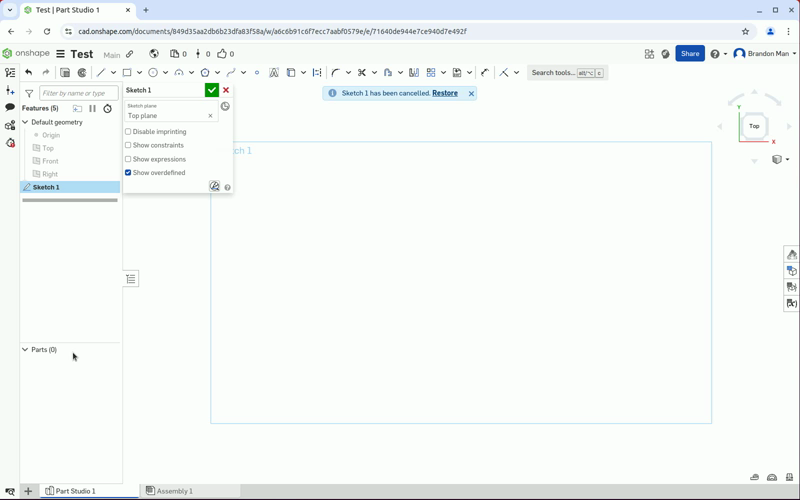
key(y)
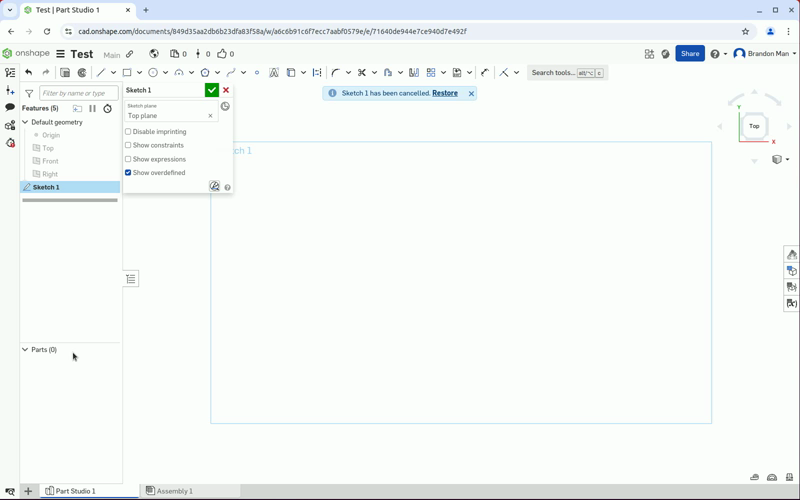
key(l)
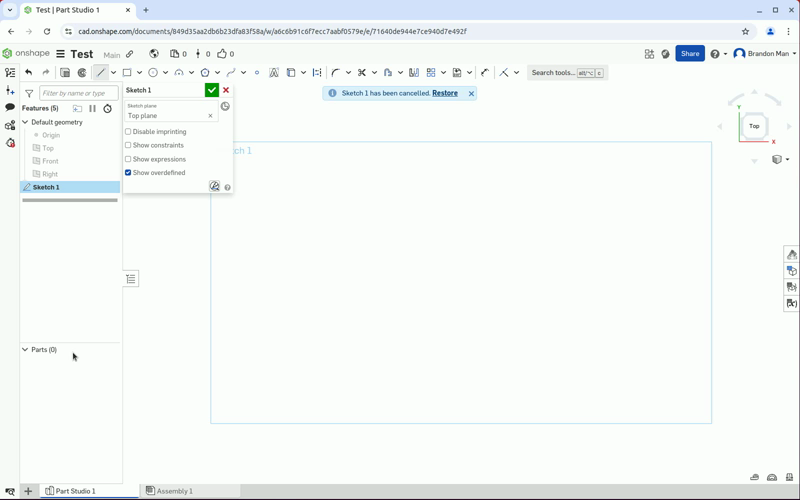
key_down(shift)
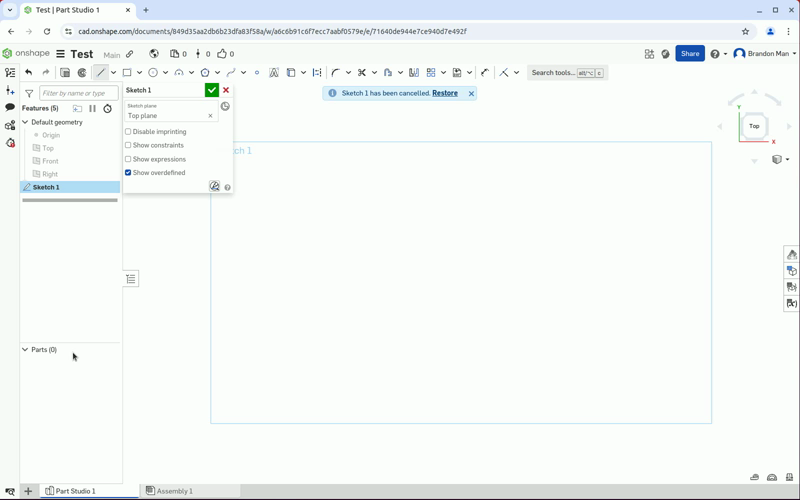
mouse_move(348, 395)
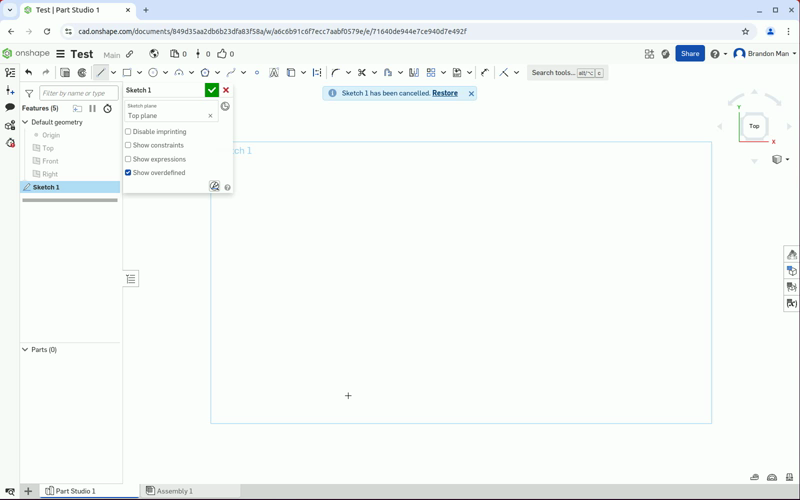
click(348, 395)
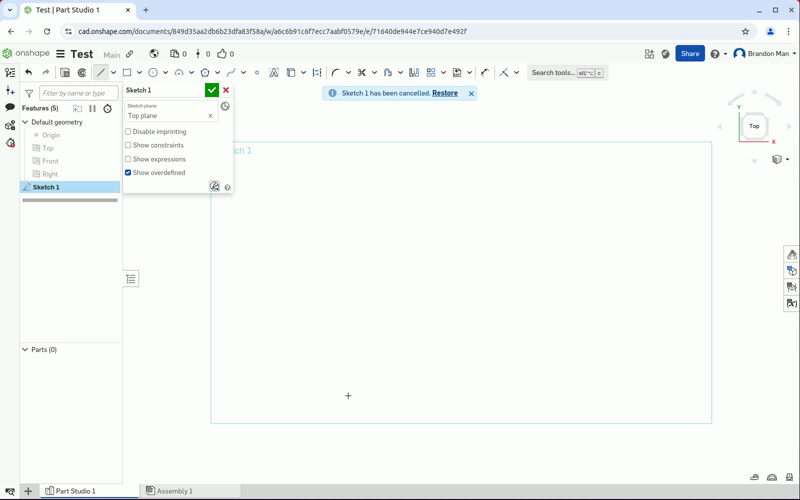
key_up(shift)
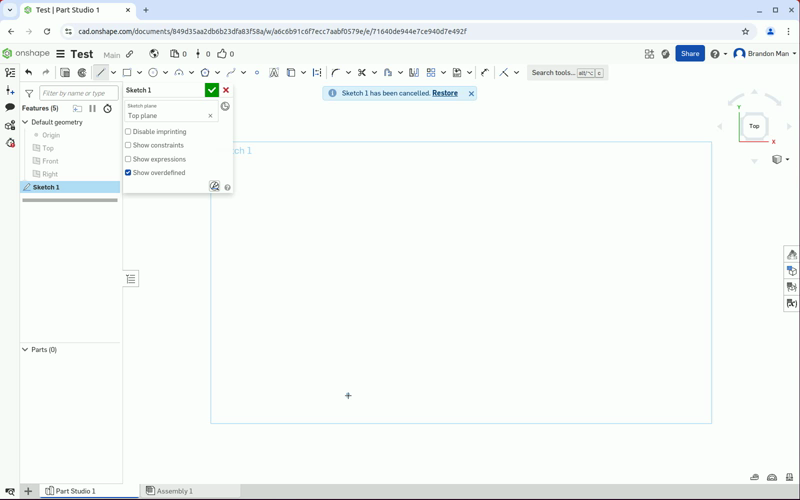
key_down(shift)
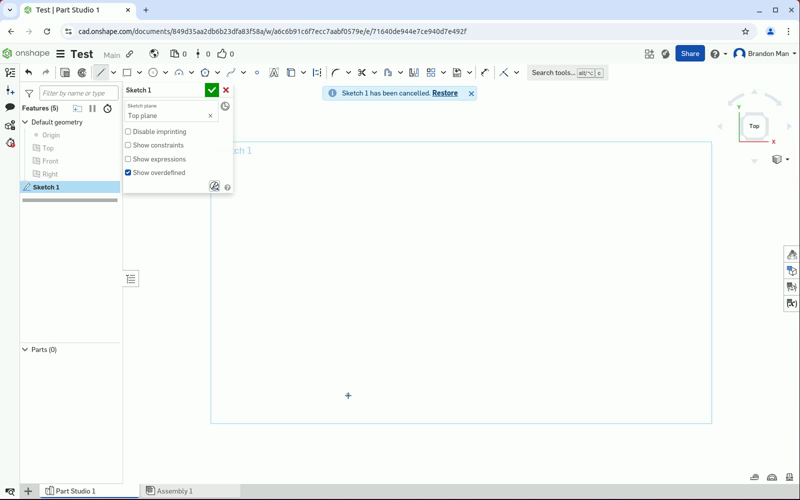
mouse_move(572, 395)
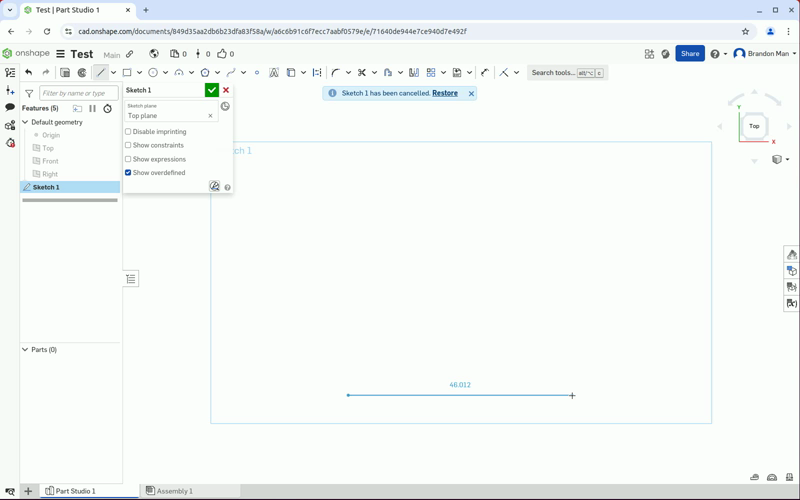
click(572, 395)
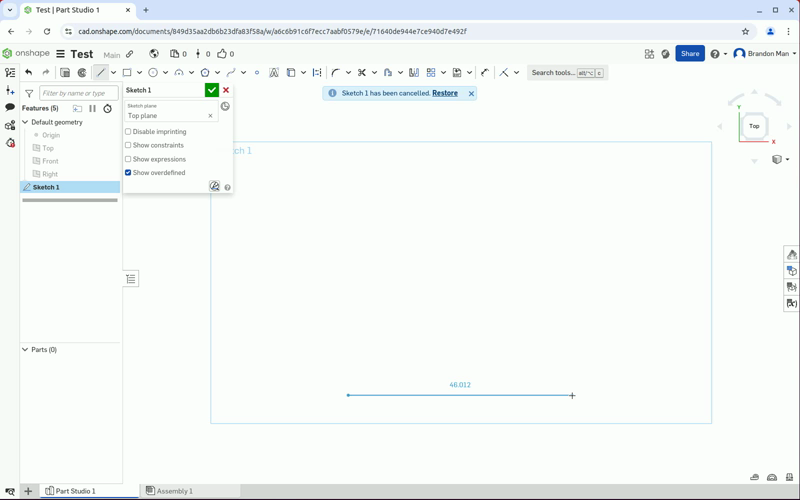
key_up(shift)
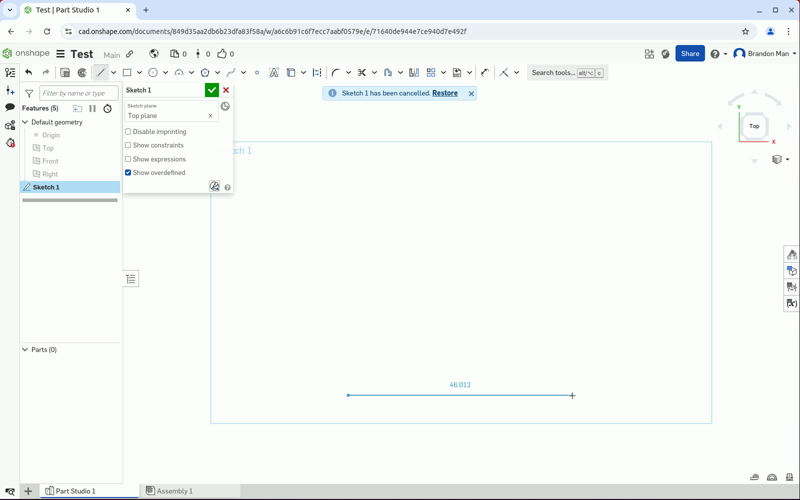
key_down(shift)
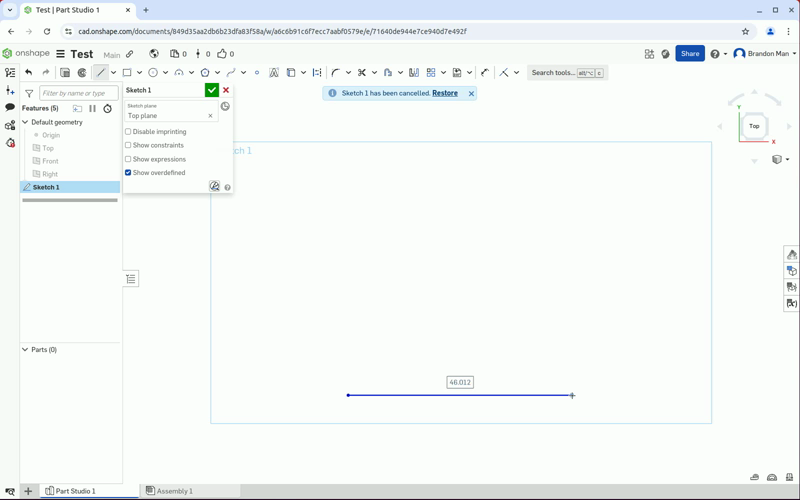
mouse_move(572, 171)
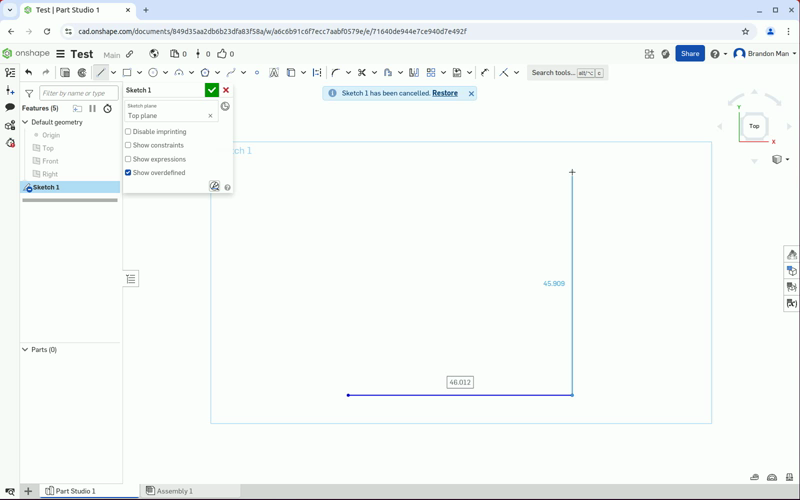
click(572, 171)
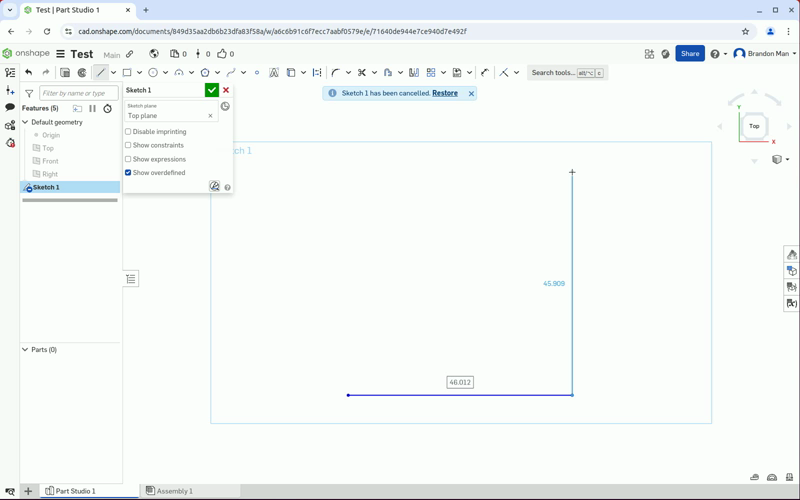
key_up(shift)
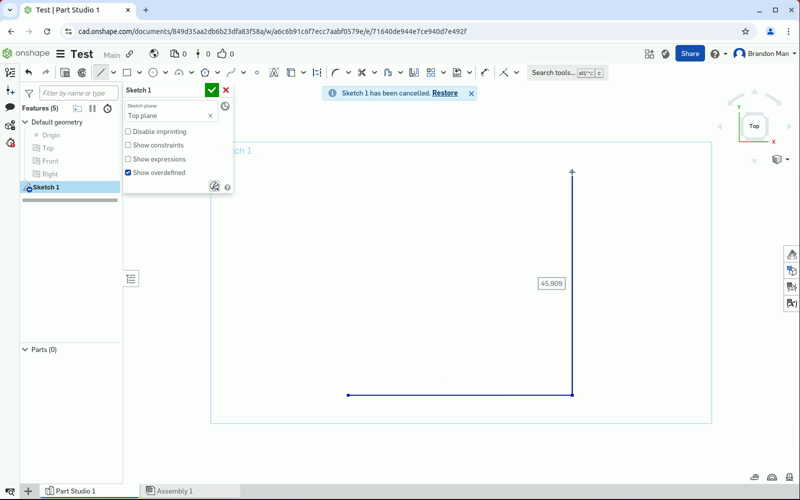
key_down(shift)
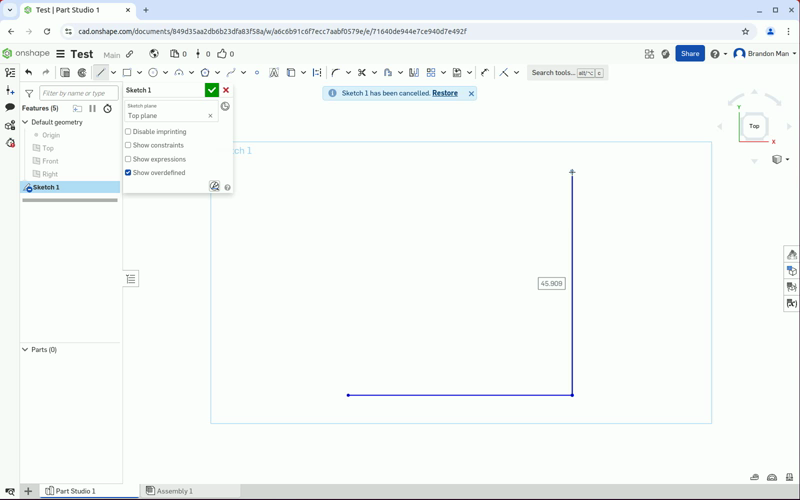
mouse_move(348, 171)
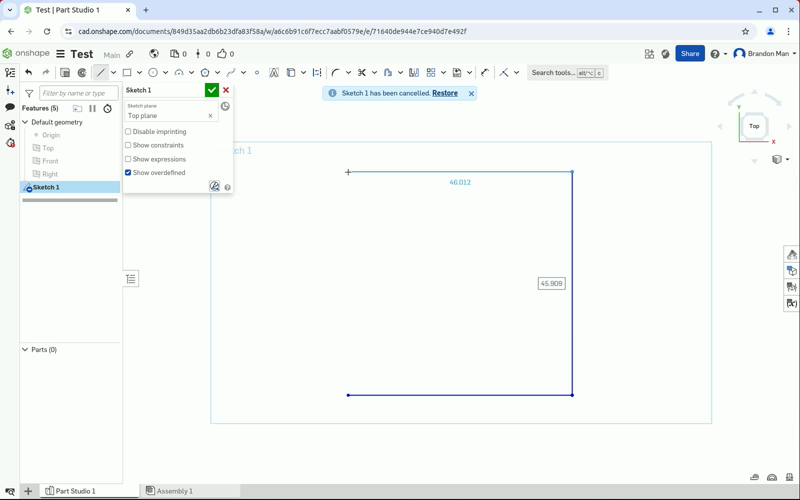
click(348, 171)
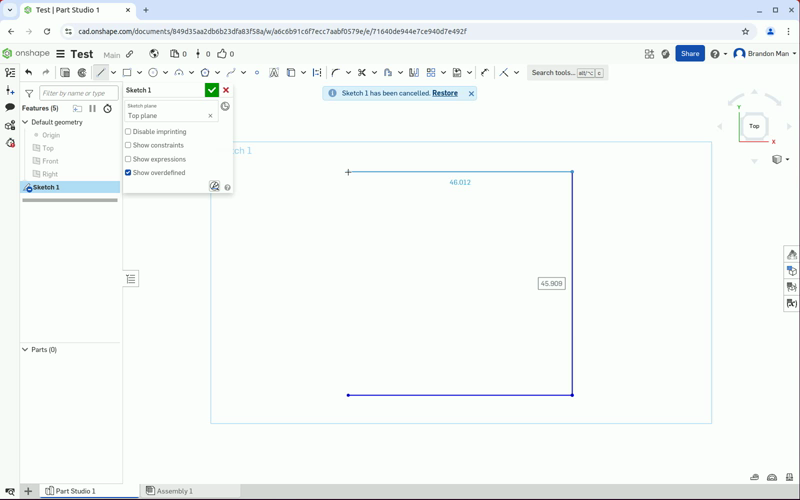
key_up(shift)
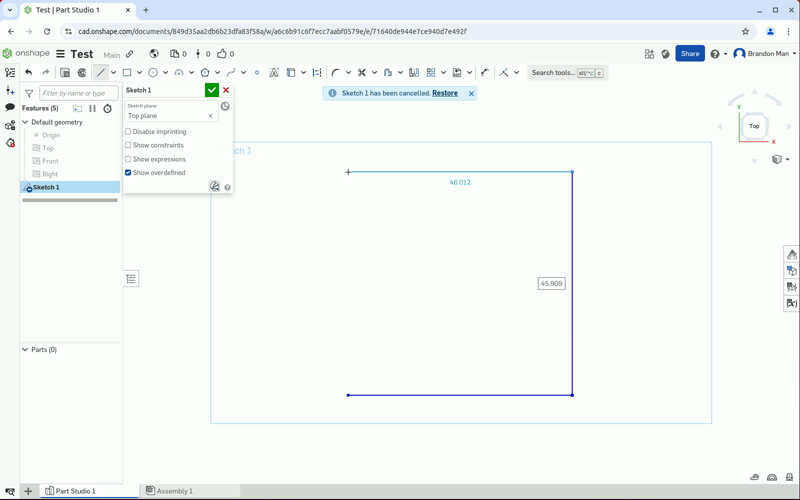
key_down(shift)
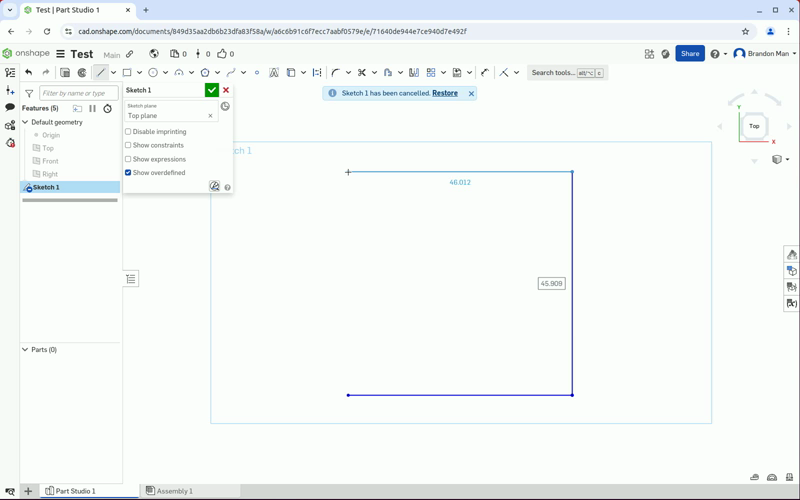
mouse_move(348, 395)
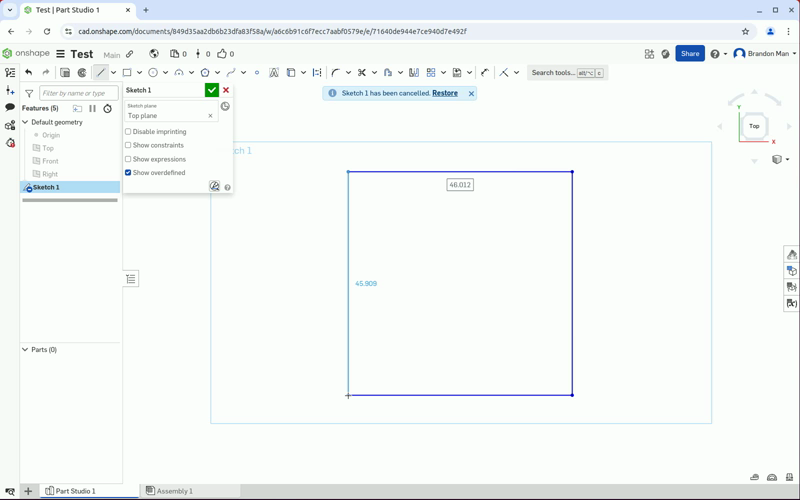
key_up(shift)
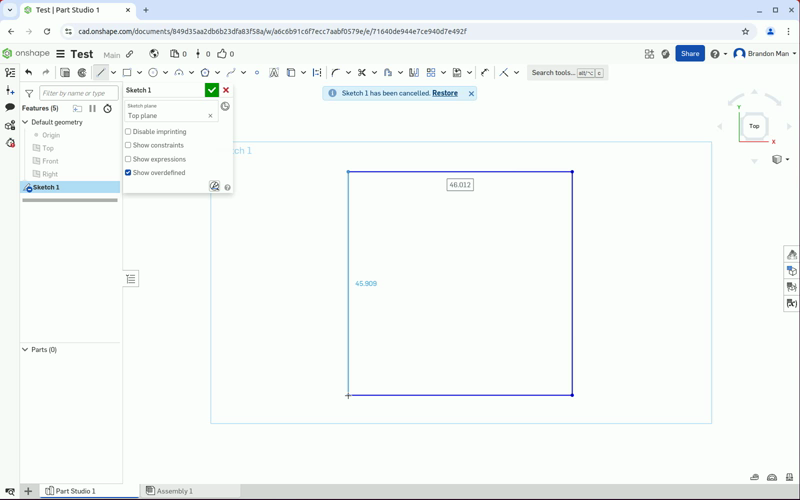
click(348, 395)
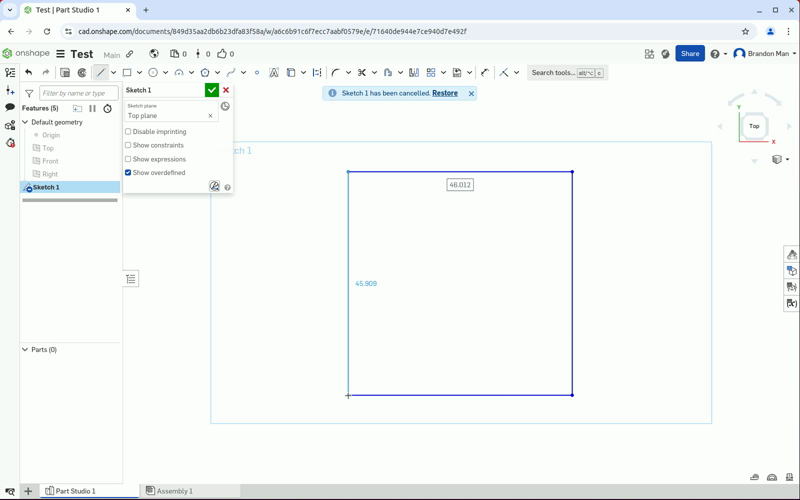
key(esc)
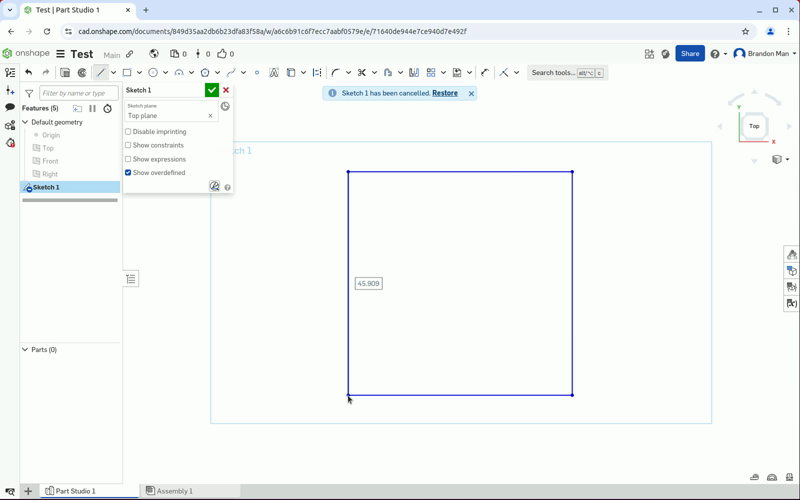
mouse_move(476, 358)
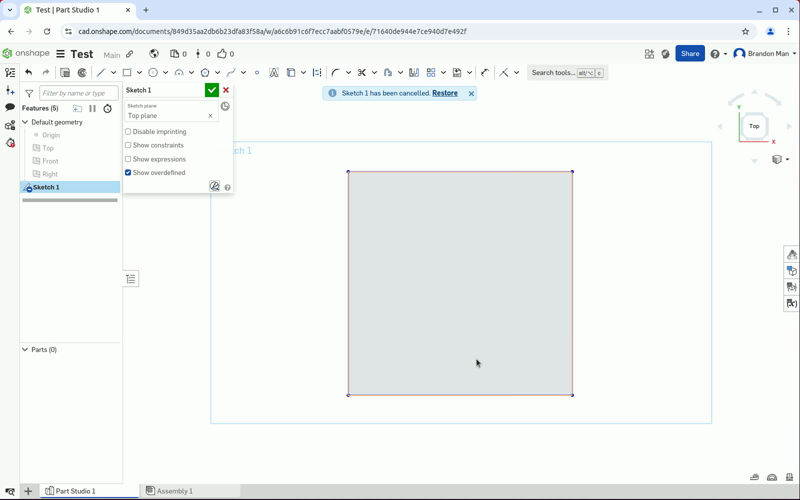
click(476, 358)
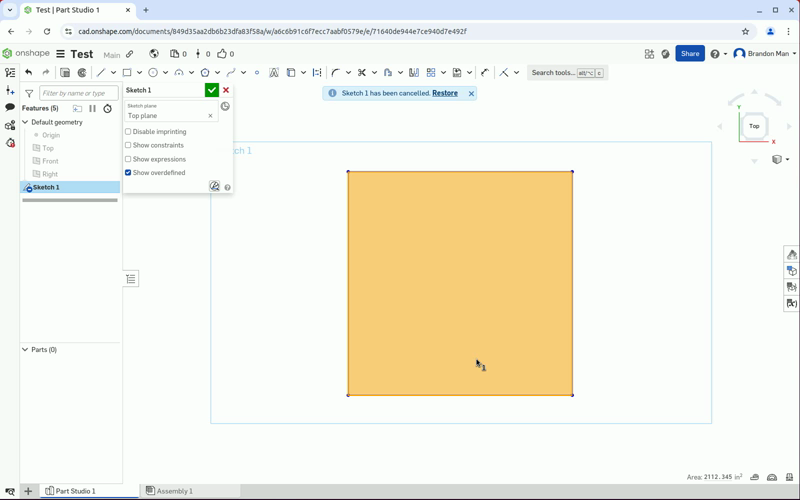
mouse_move(73, 352)
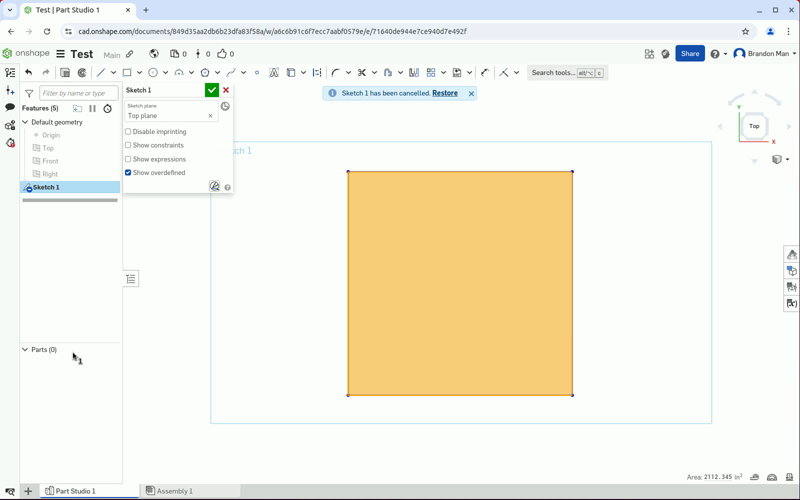
key(shift+y)
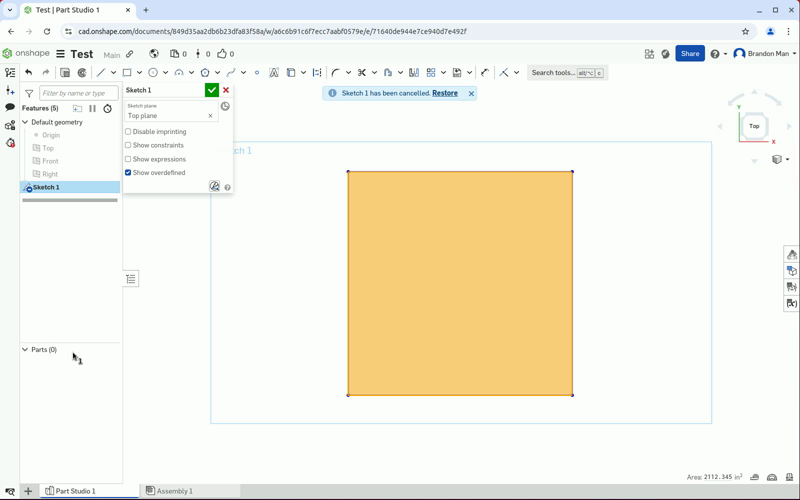
key(shift+e)
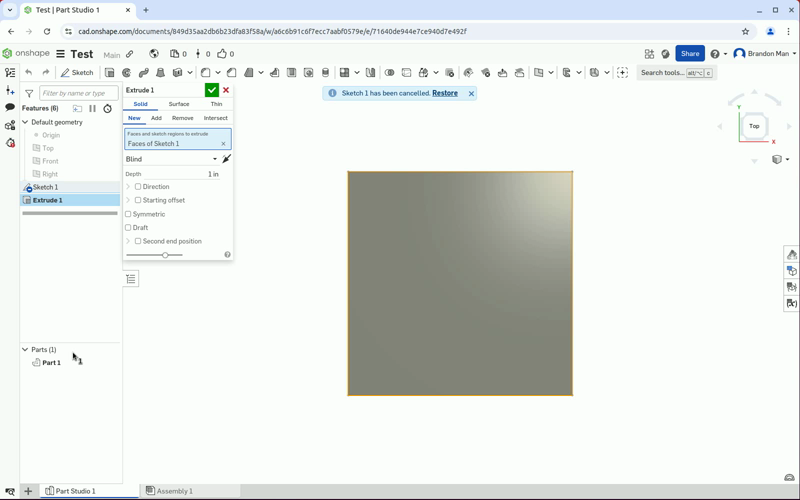
mouse_move(143, 106)
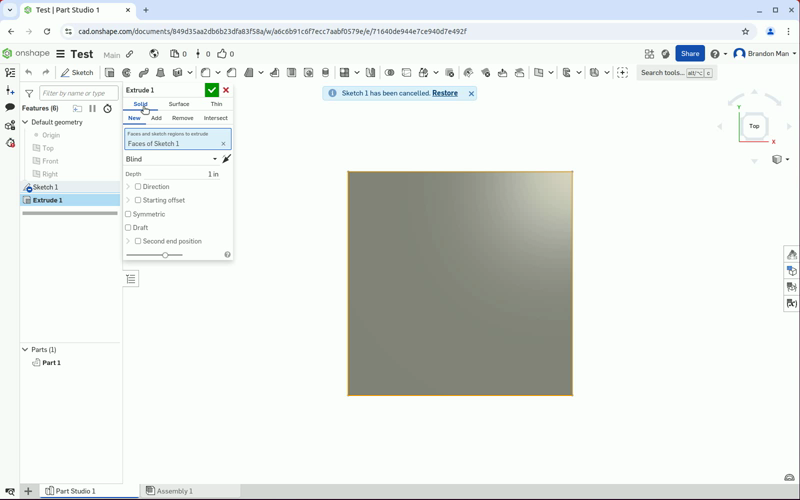
click(143, 106)
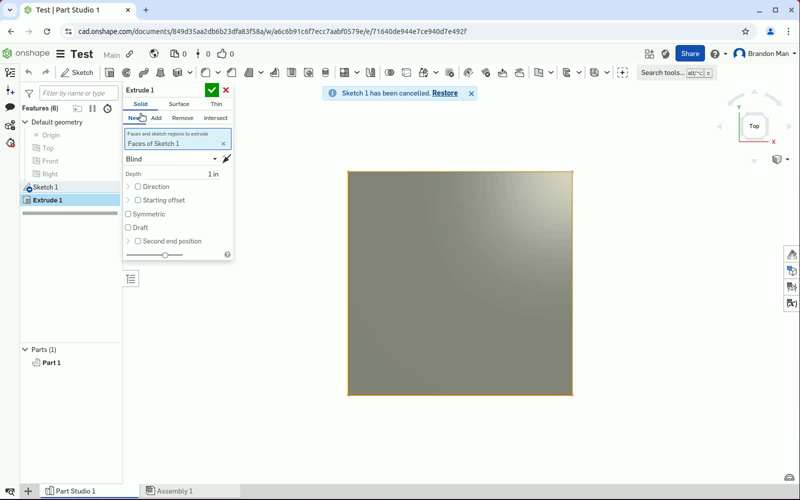
mouse_move(137, 120)
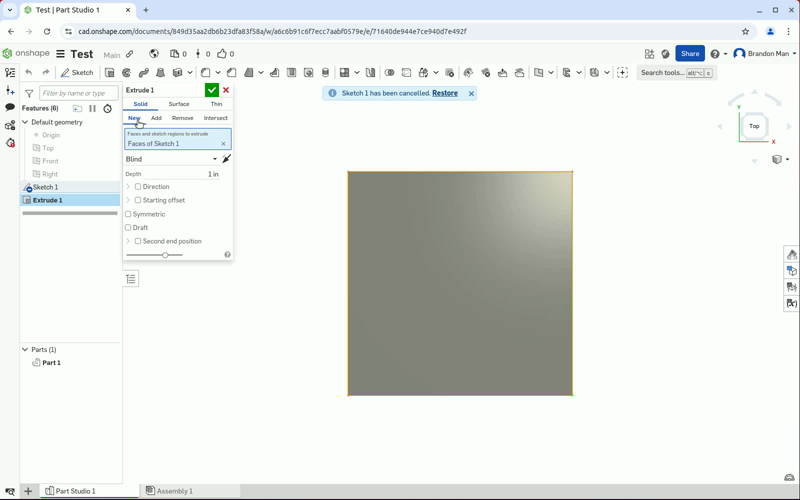
click(137, 120)
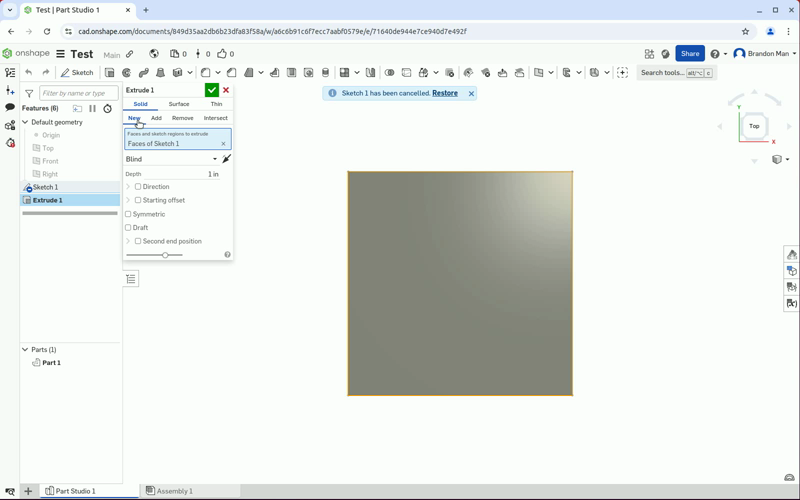
key(tab, 4)
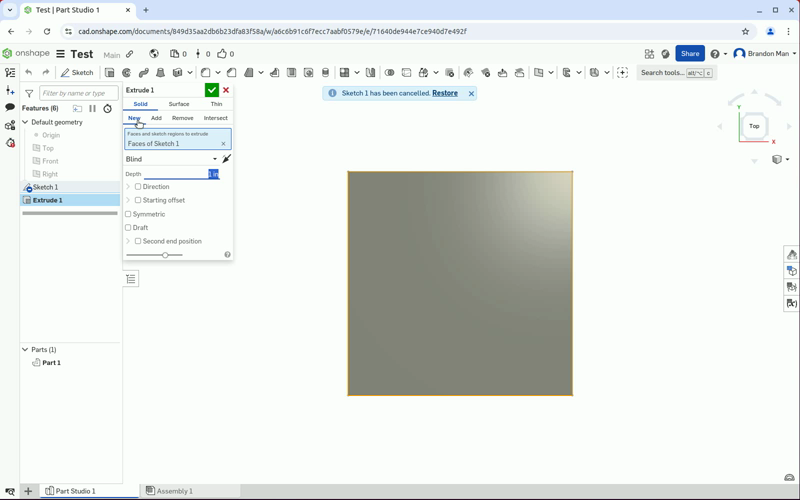
text(3.851)
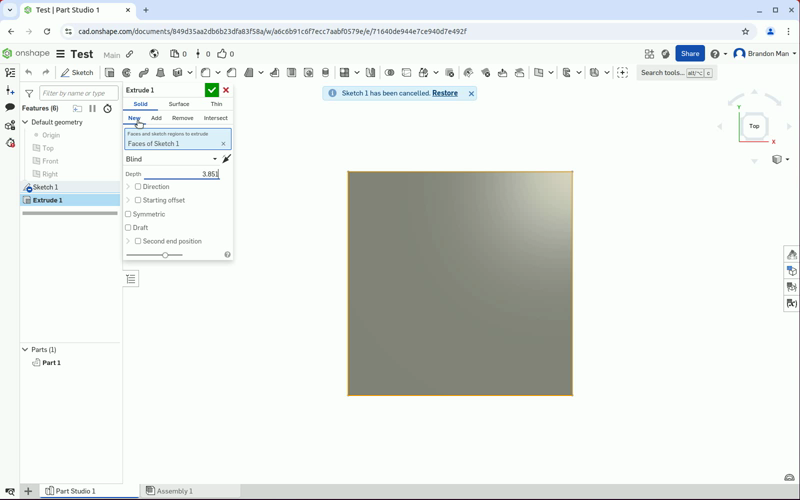
key(enter)
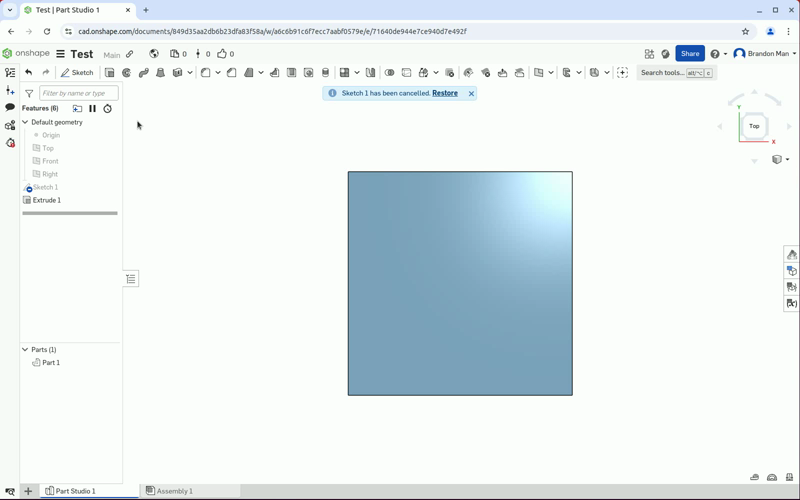
key(shift+h)
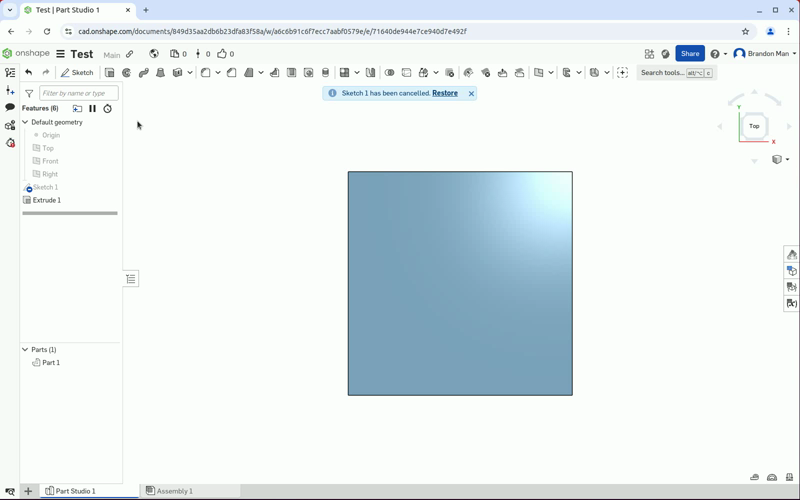
key(shift+h)
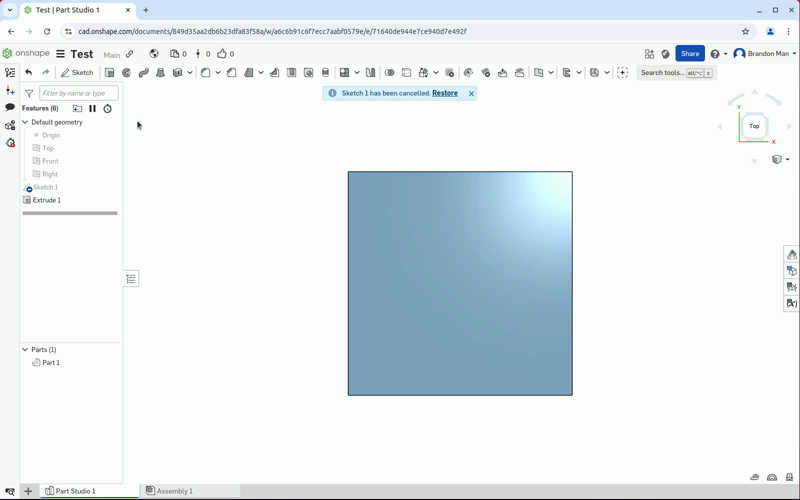
mouse_move(73, 189)
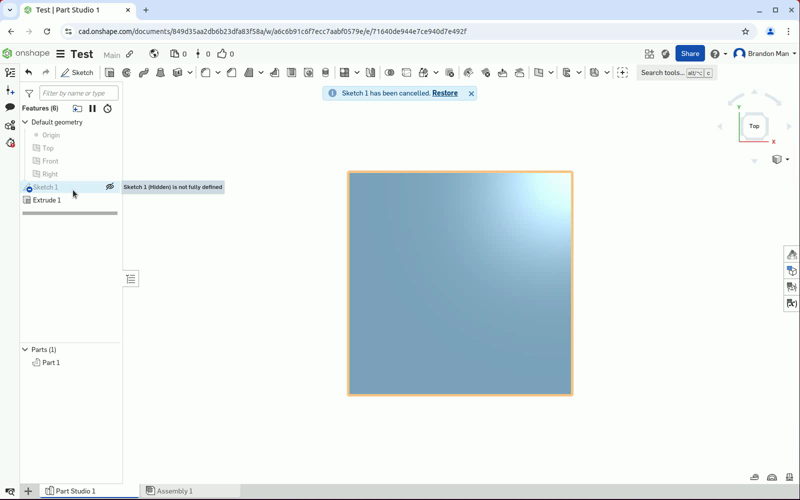
click(73, 189)
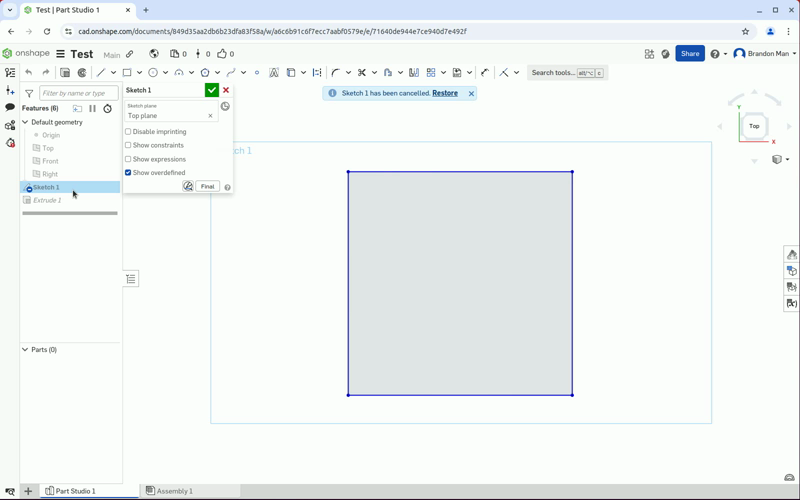
mouse_move(229, 92)
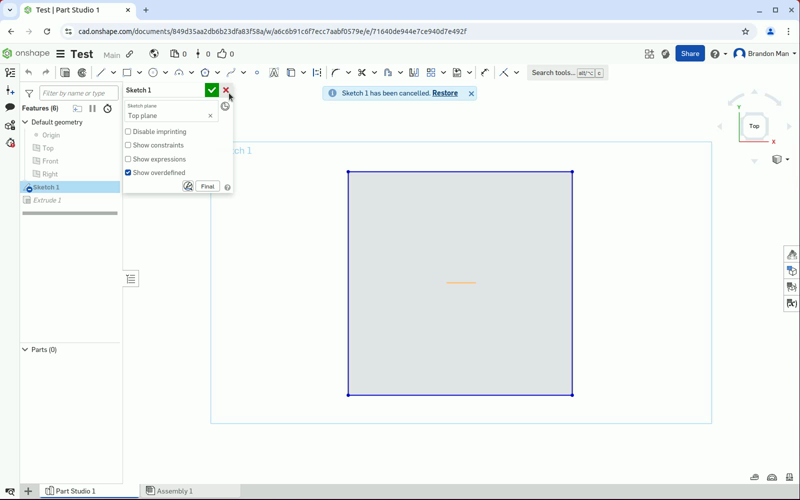
click(229, 92)
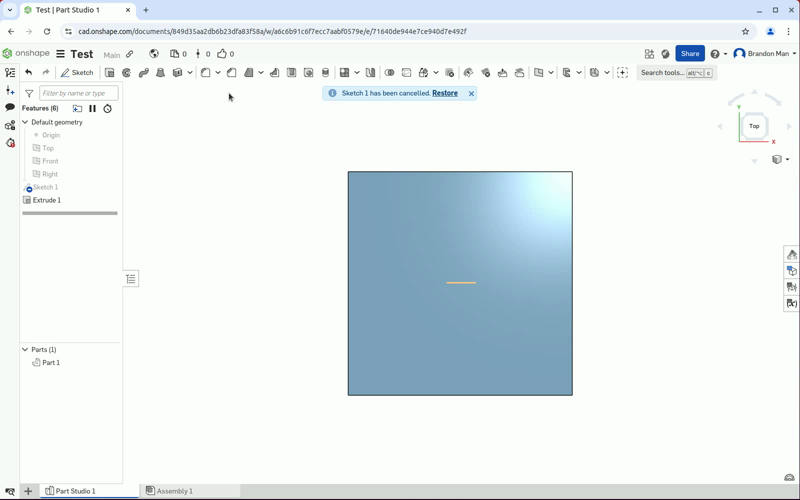
mouse_move(541, 75)
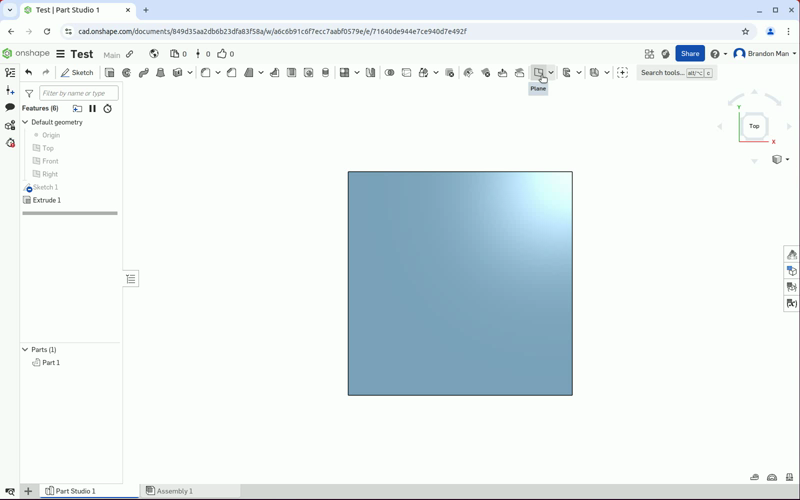
click(541, 75)
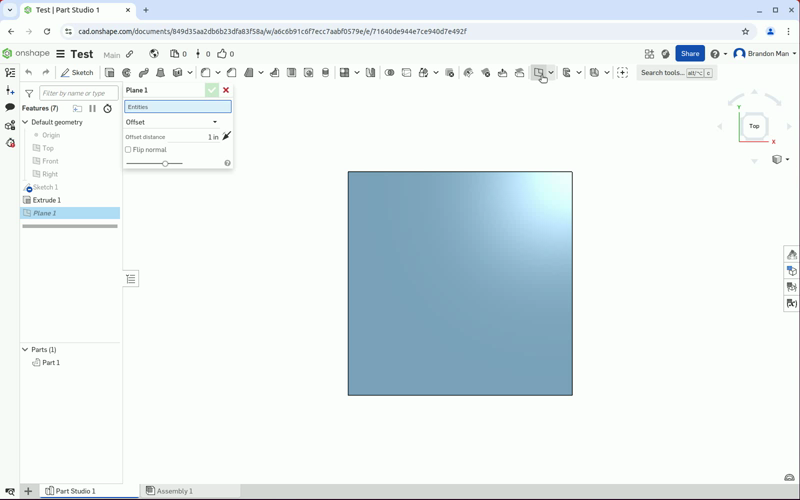
mouse_move(73, 150)
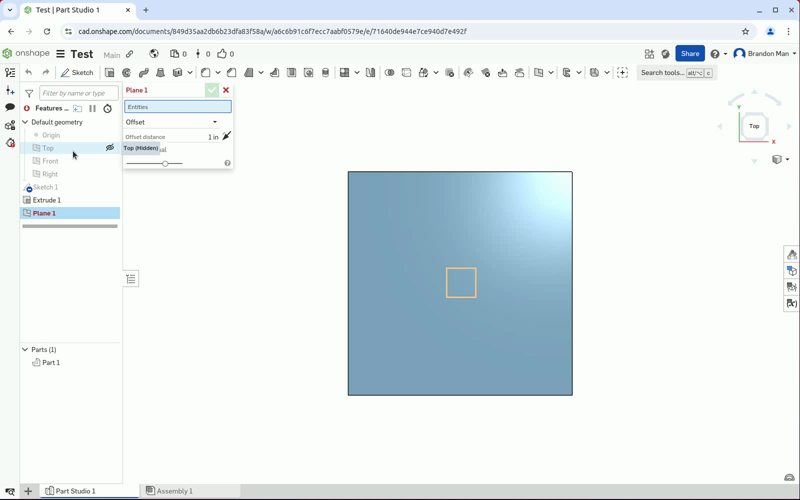
click(73, 150)
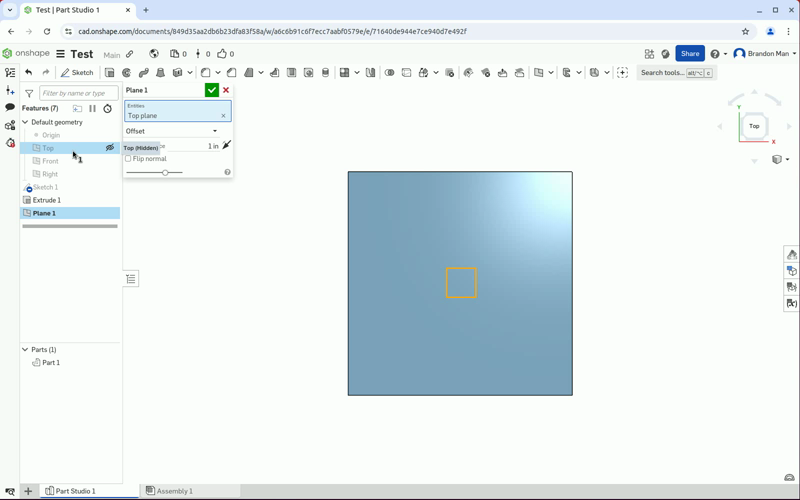
key(tab, 2)
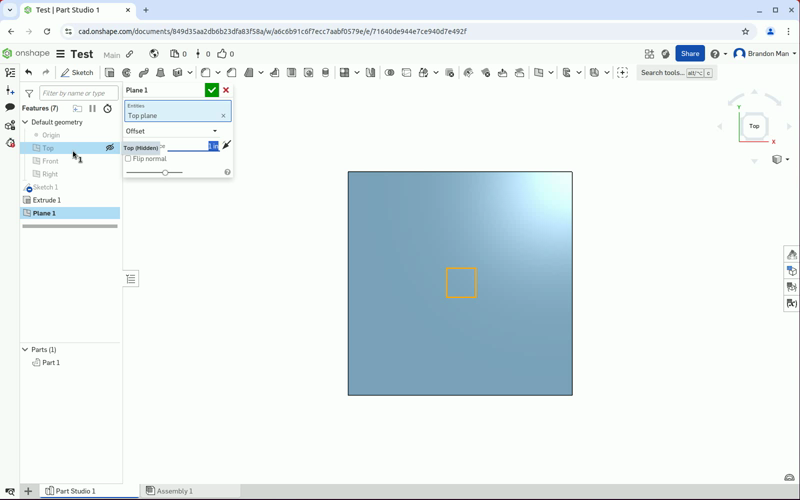
text(3.851)
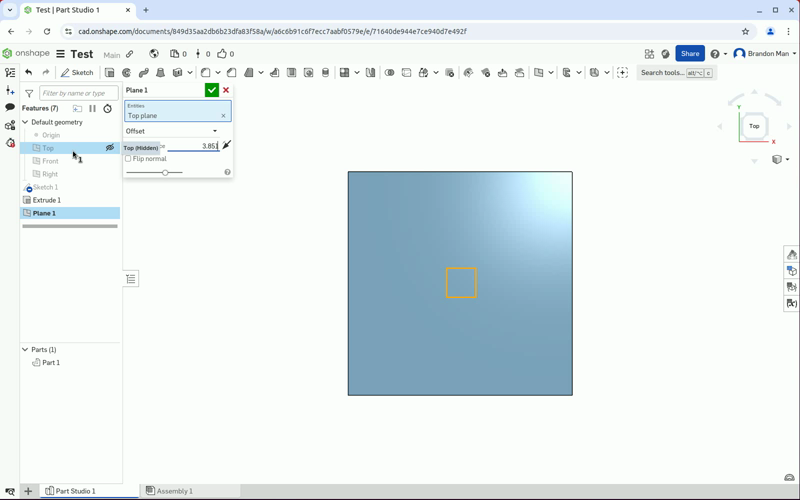
key(enter, 2)
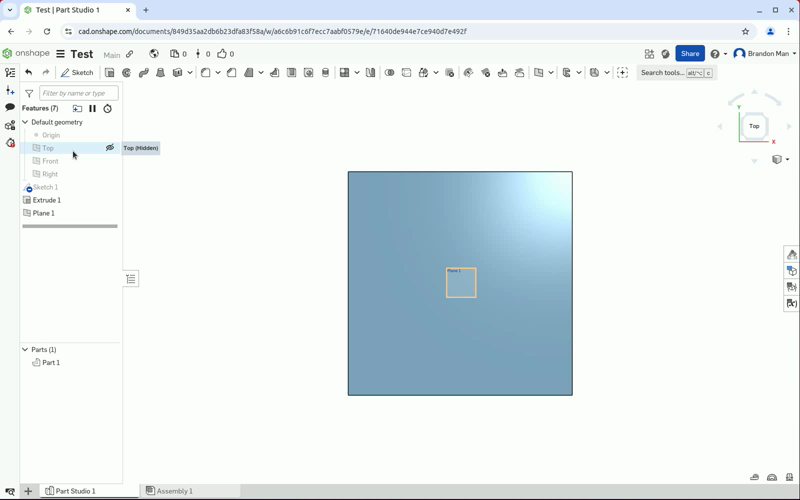
key(shift+s)
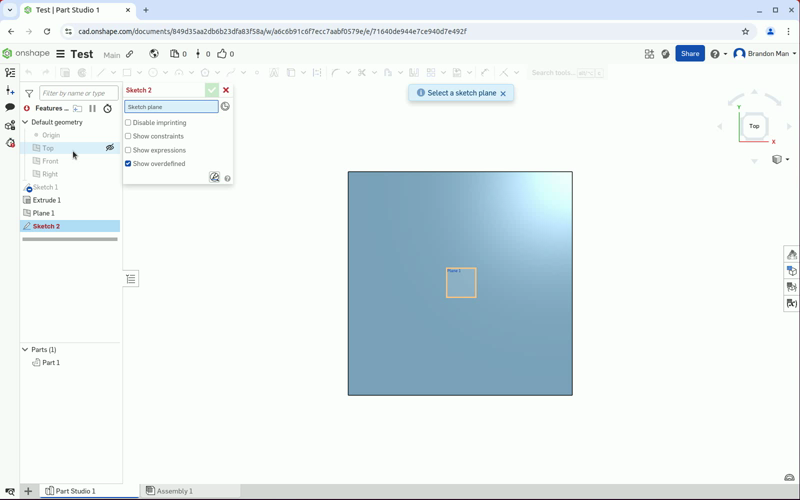
mouse_move(73, 215)
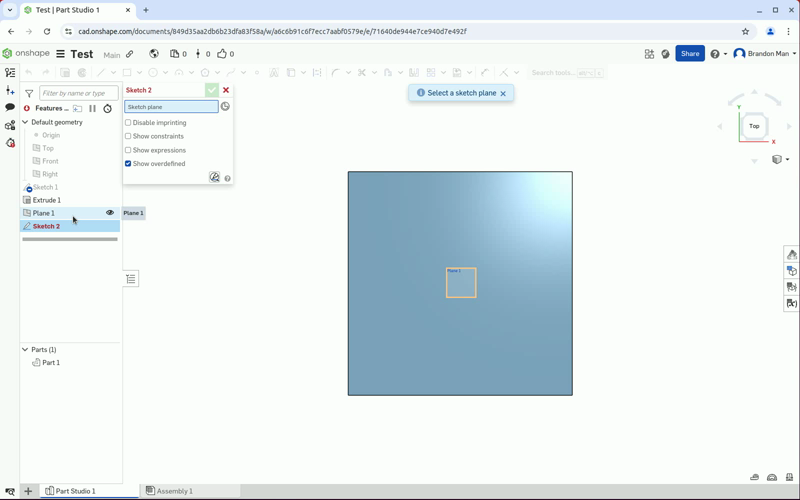
click(73, 215)
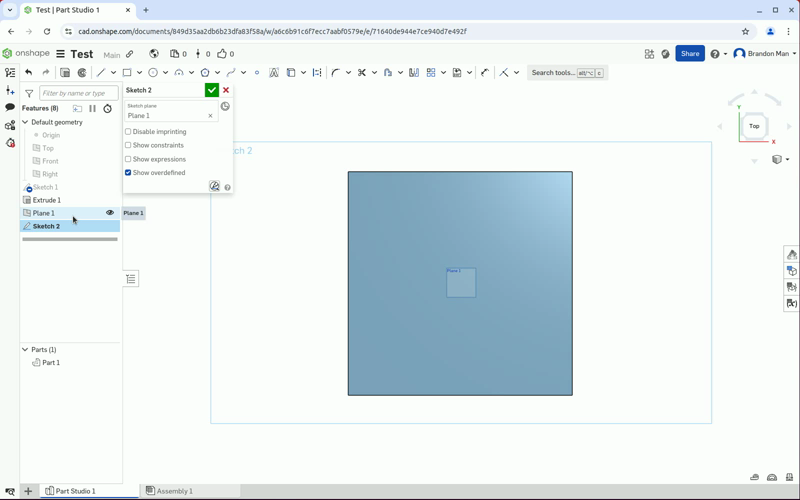
mouse_move(73, 352)
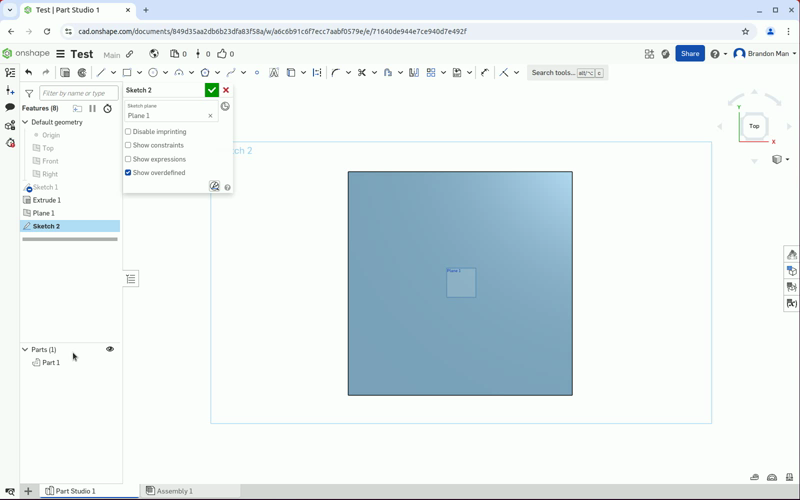
key(y)
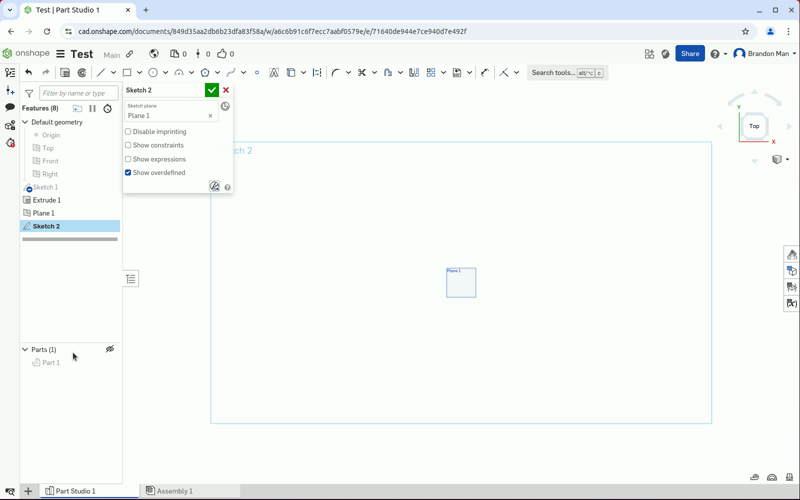
key(l)
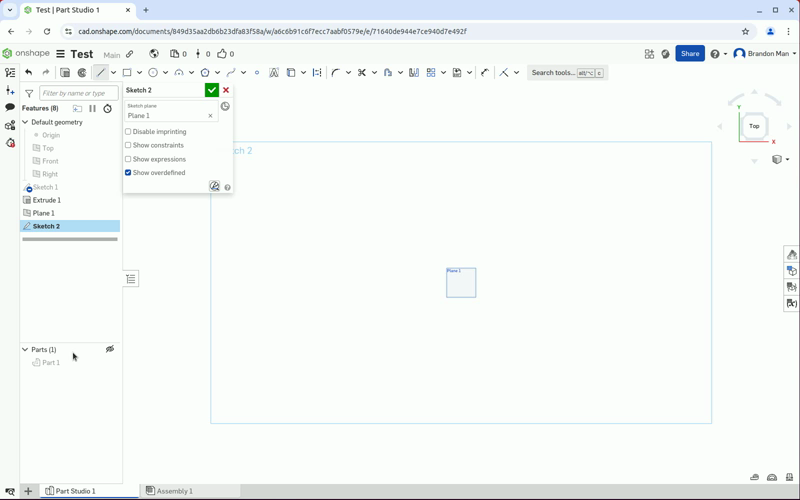
key_down(shift)
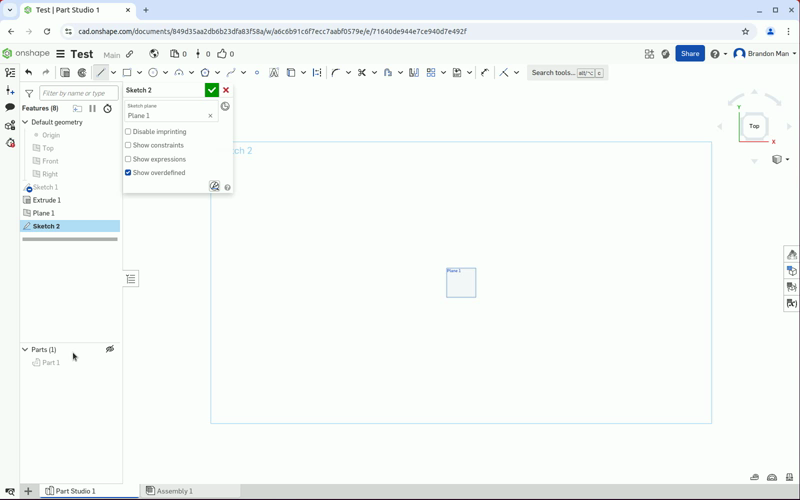
mouse_move(363, 380)
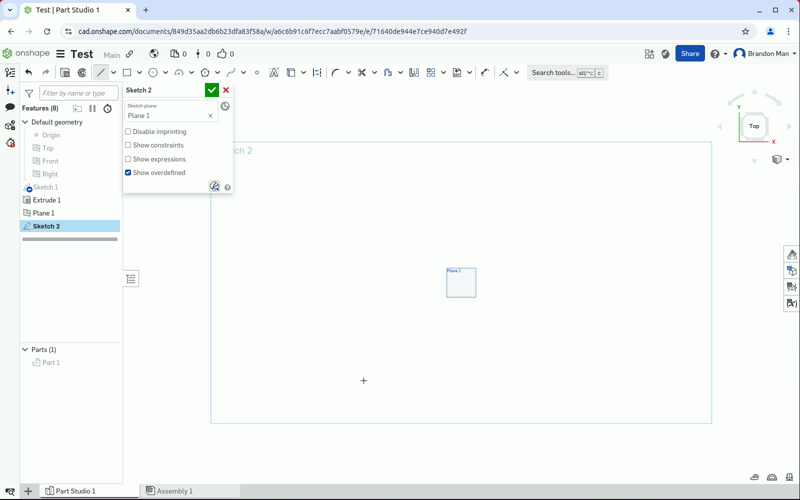
click(363, 380)
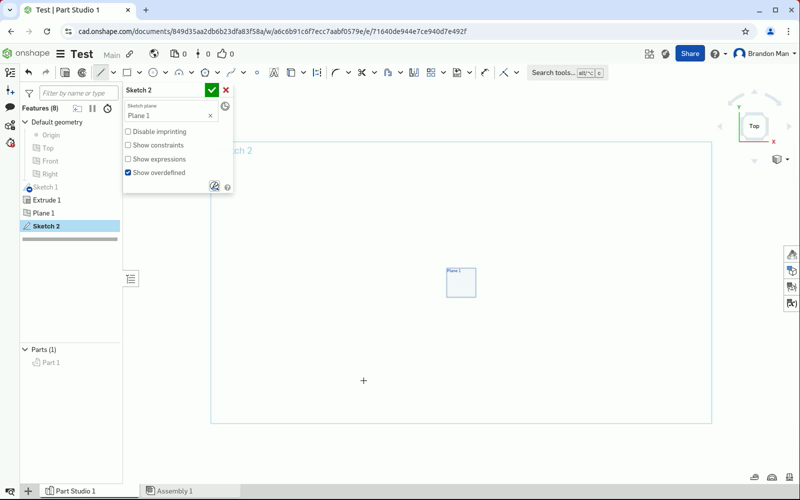
key_up(shift)
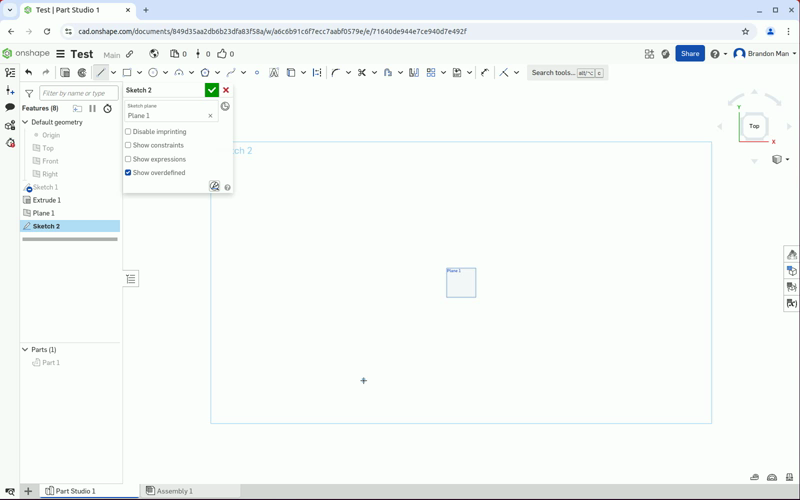
key_down(shift)
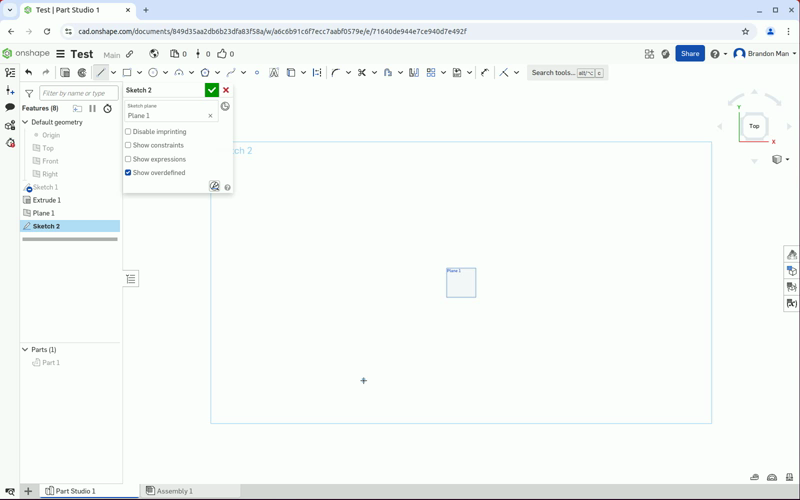
mouse_move(557, 380)
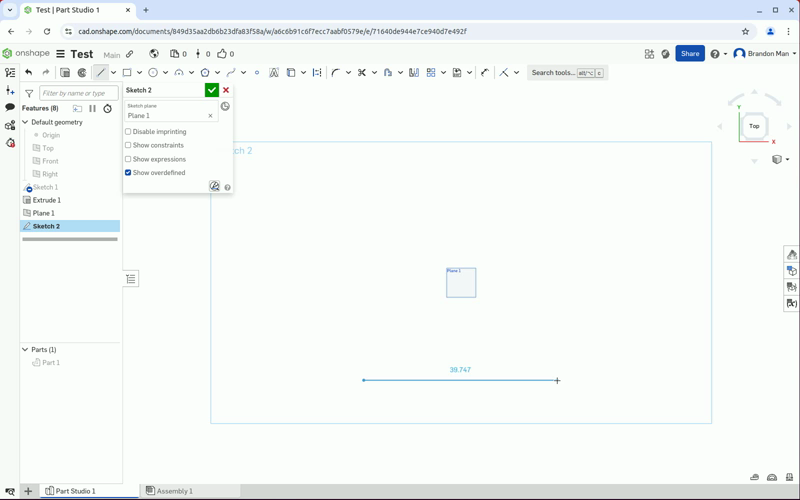
click(557, 380)
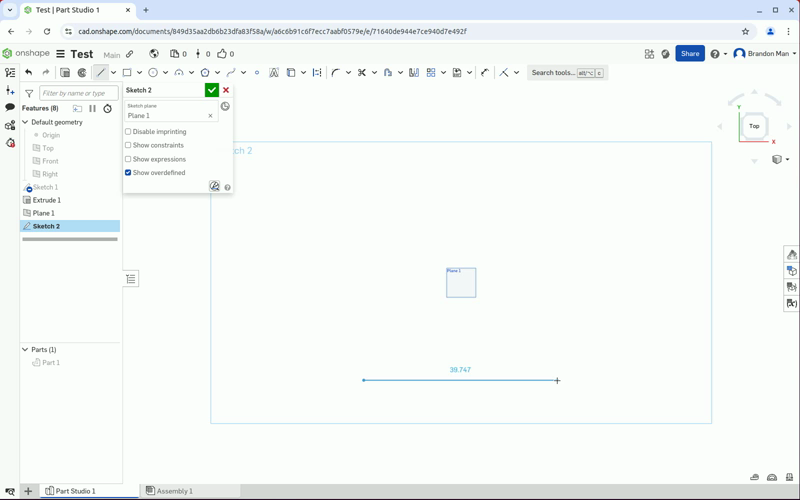
key_up(shift)
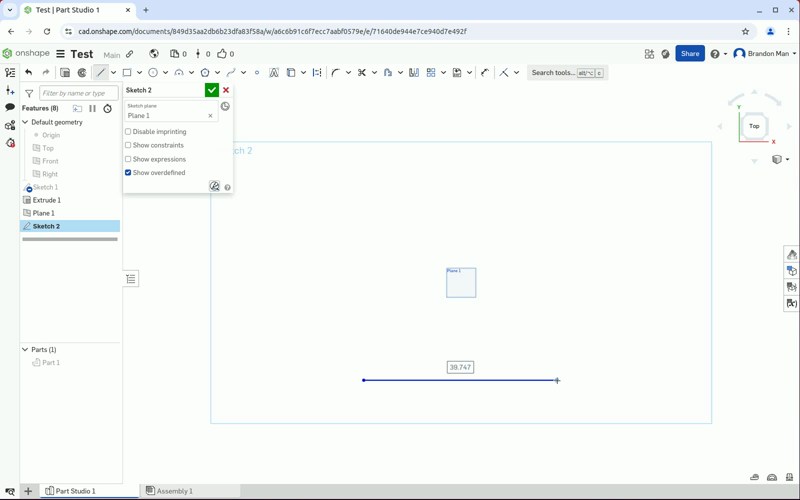
key_down(shift)
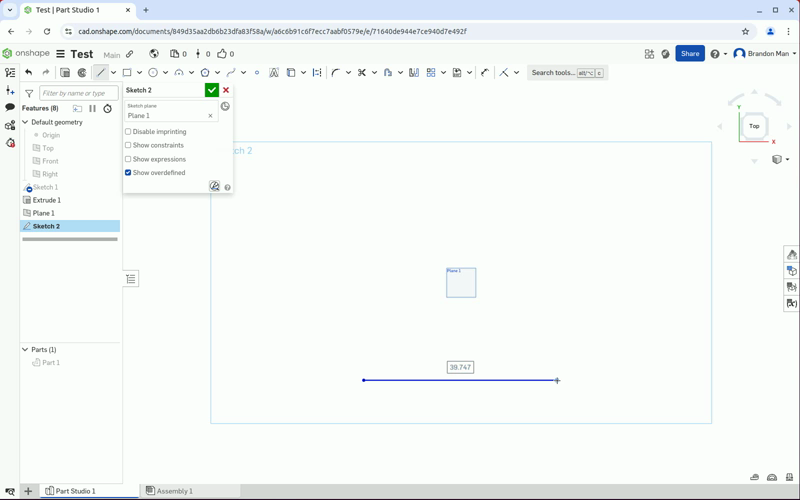
mouse_move(557, 186)
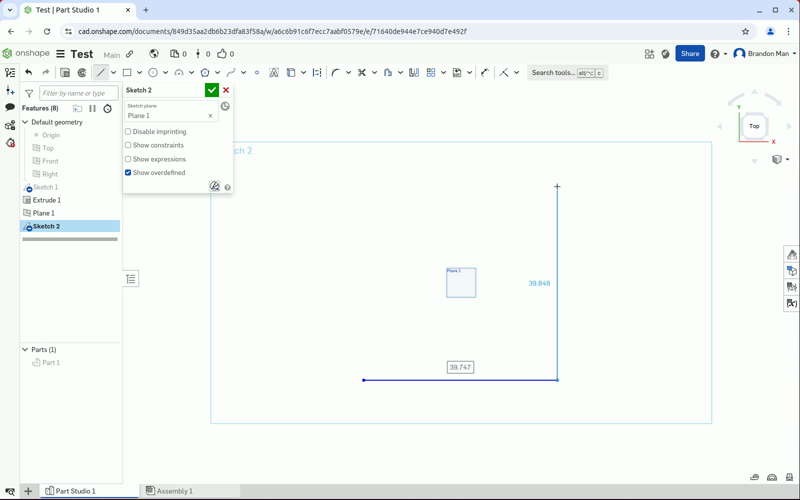
click(557, 186)
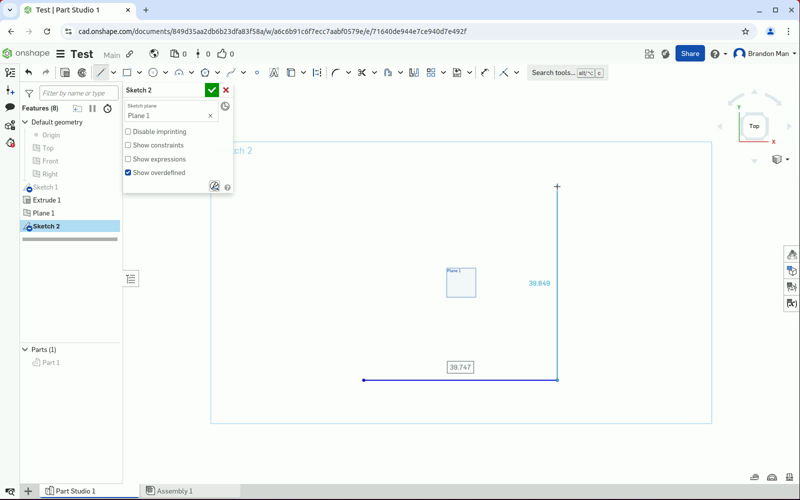
key_up(shift)
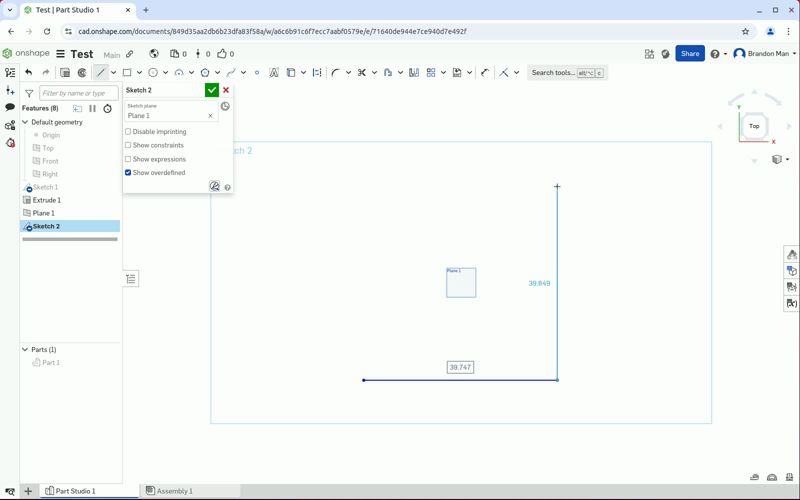
key_down(shift)
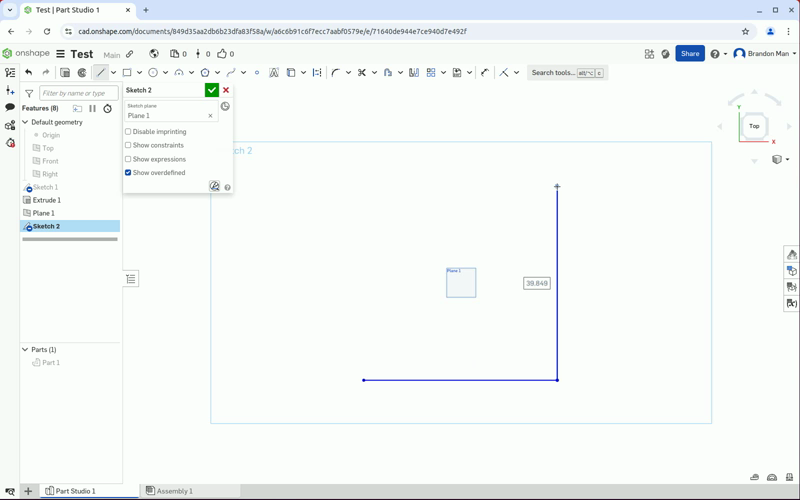
mouse_move(363, 186)
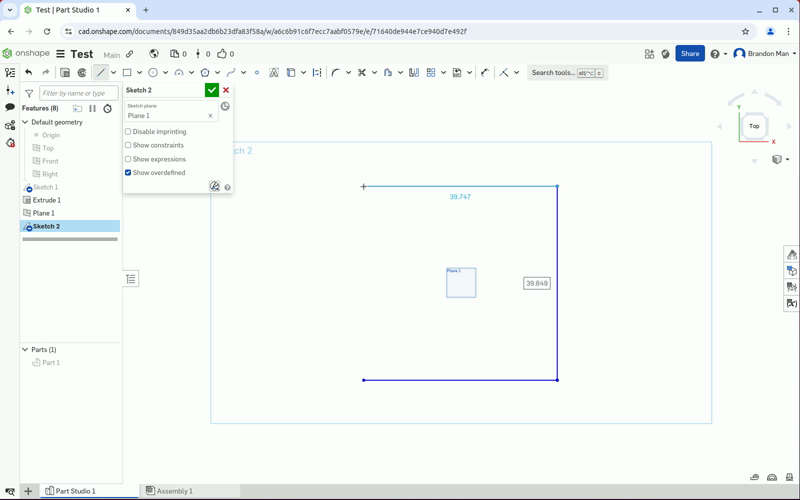
click(363, 186)
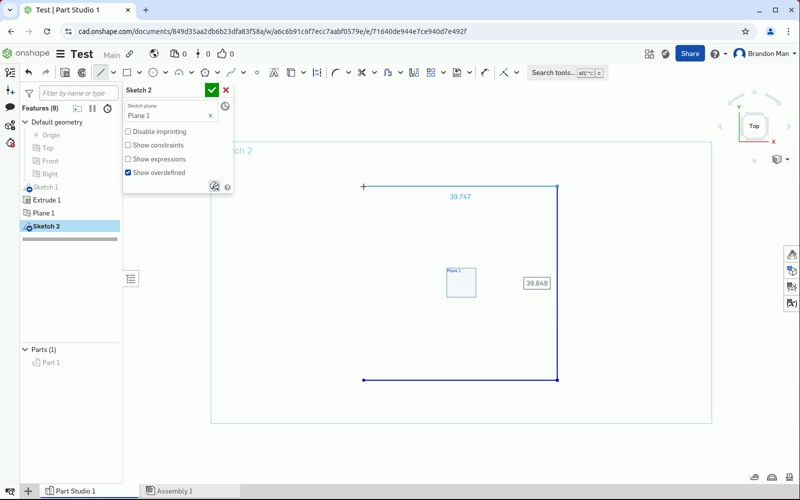
key_up(shift)
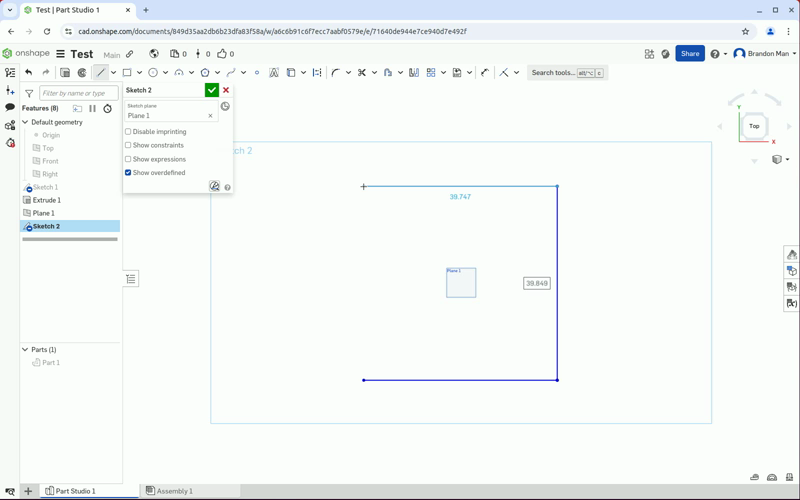
key_down(shift)
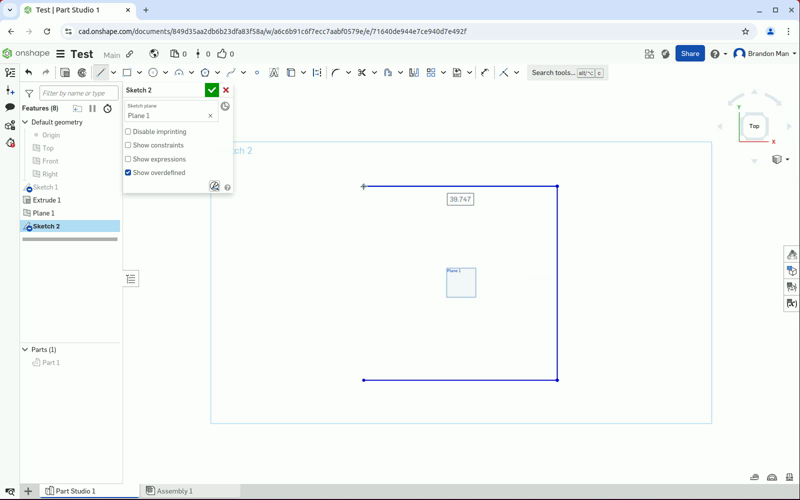
mouse_move(363, 380)
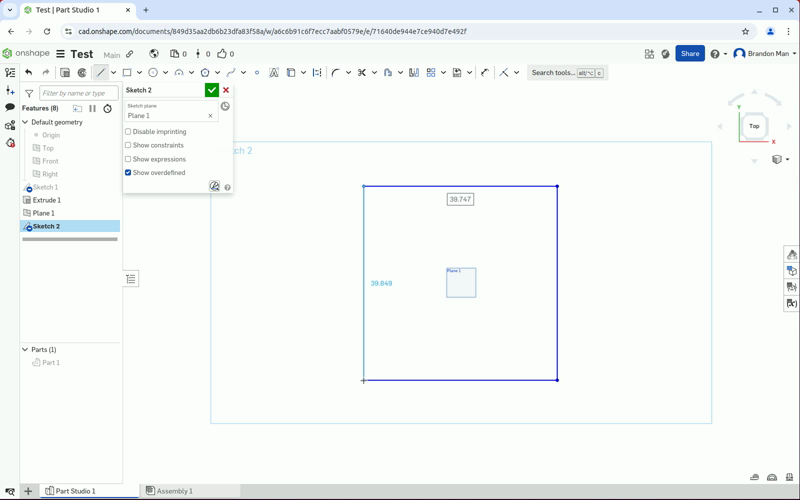
key_up(shift)
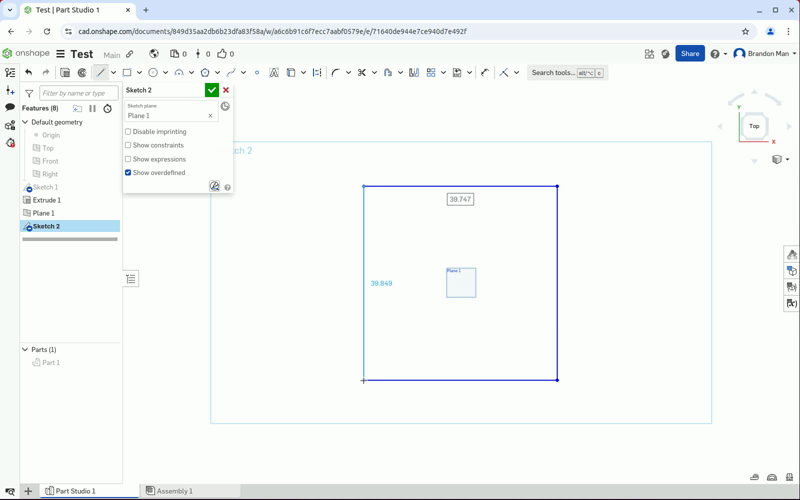
click(363, 380)
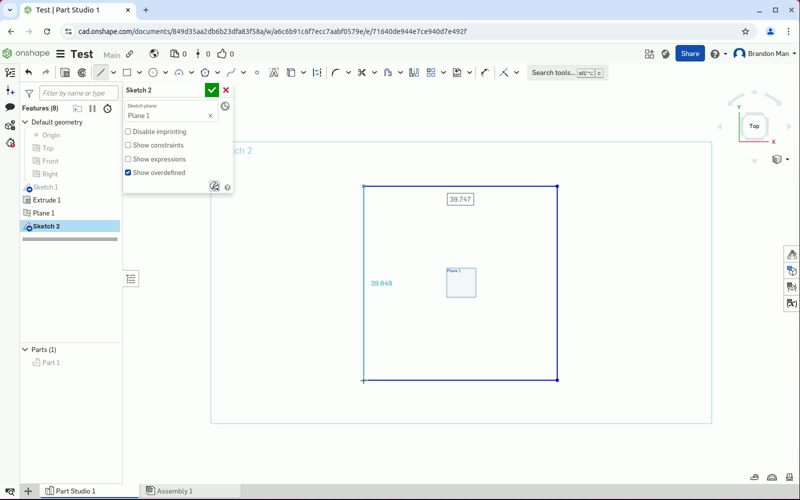
key(esc)
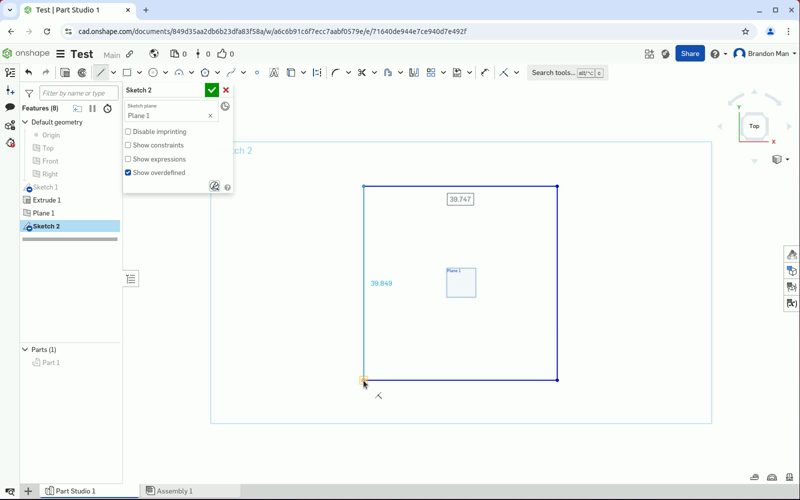
mouse_move(482, 227)
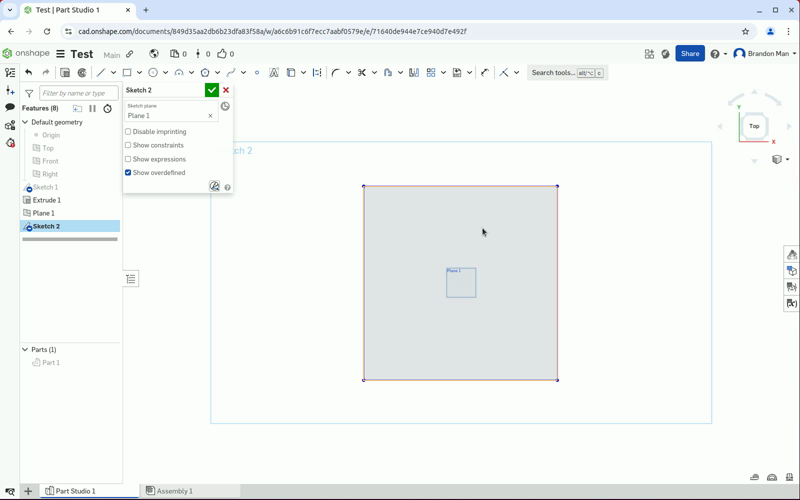
click(482, 227)
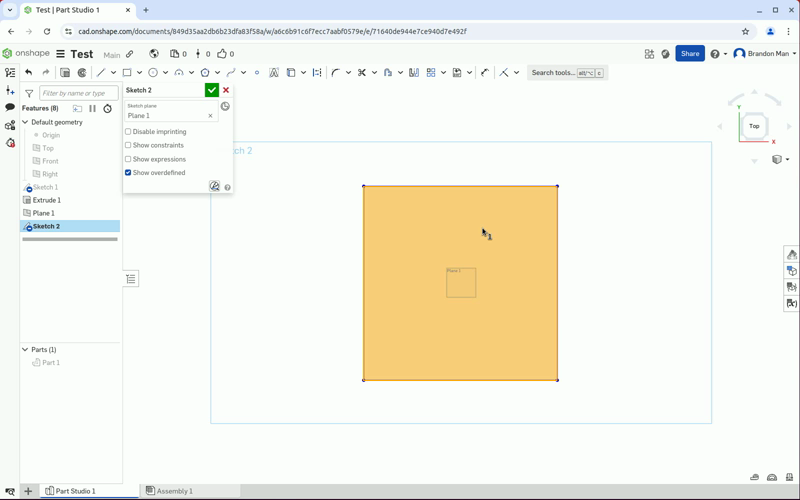
mouse_move(73, 352)
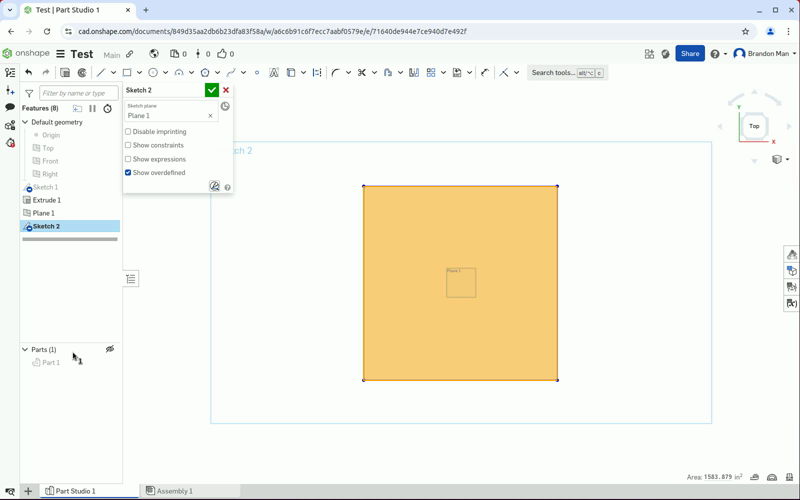
key(shift+y)
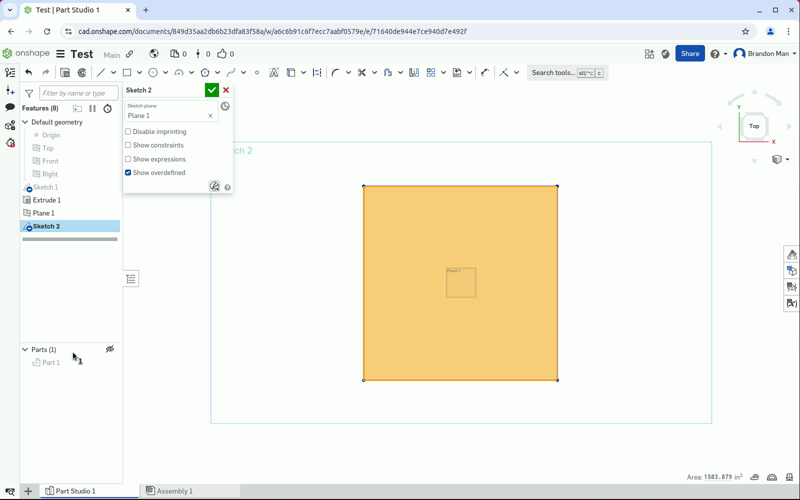
key(shift+e)
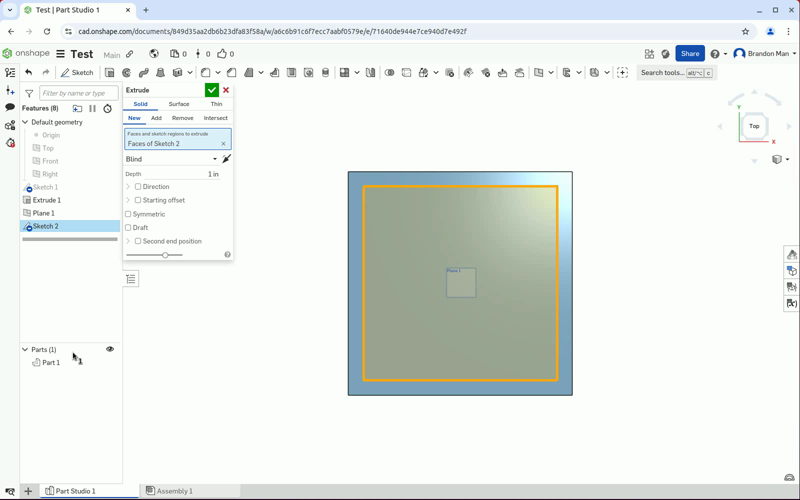
mouse_move(143, 106)
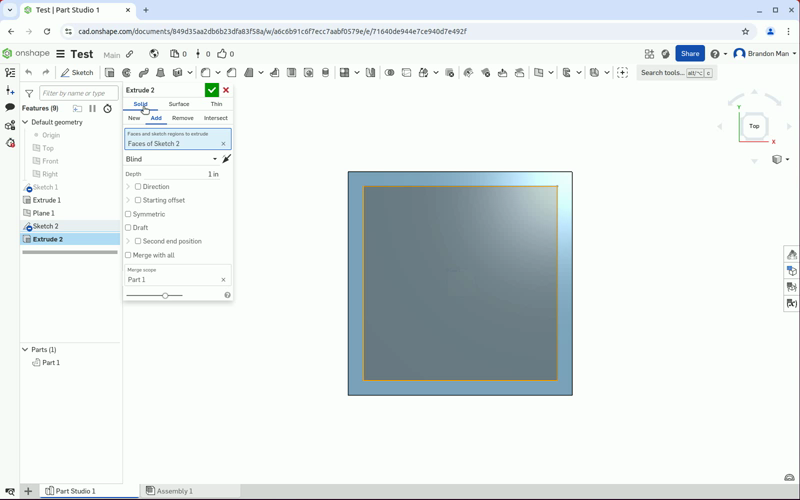
click(143, 106)
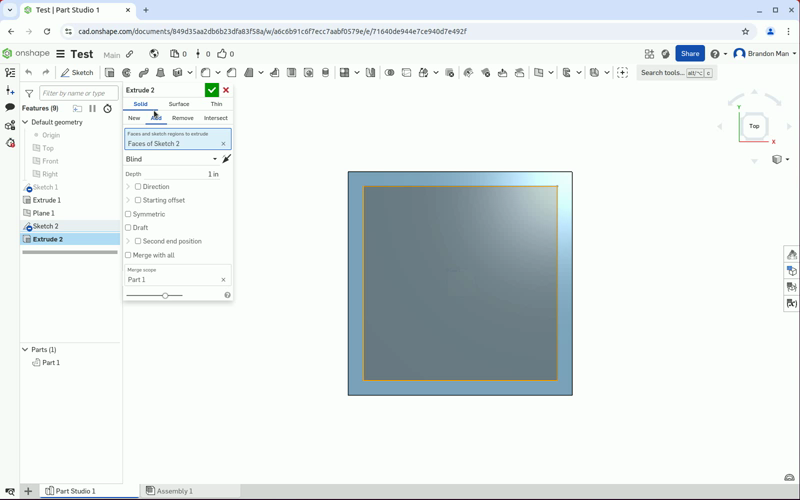
mouse_move(186, 120)
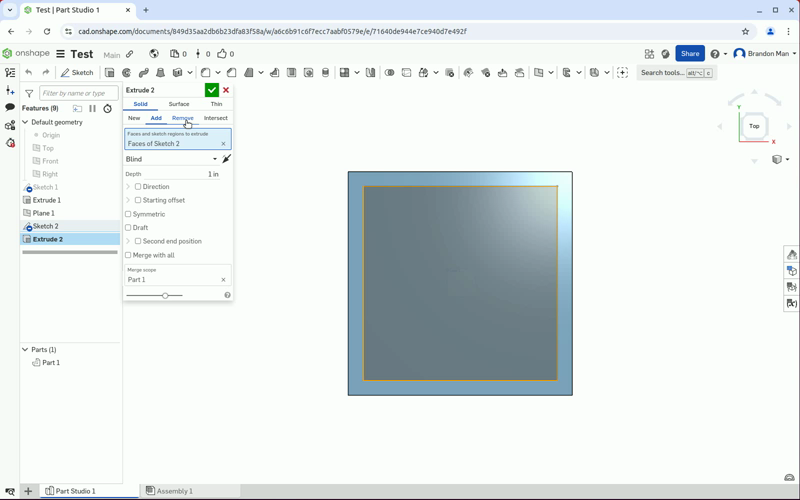
click(186, 120)
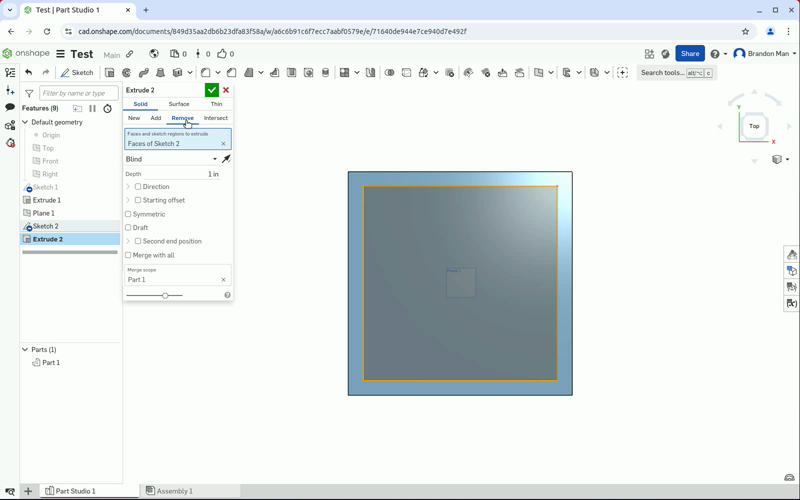
key(tab, 4)
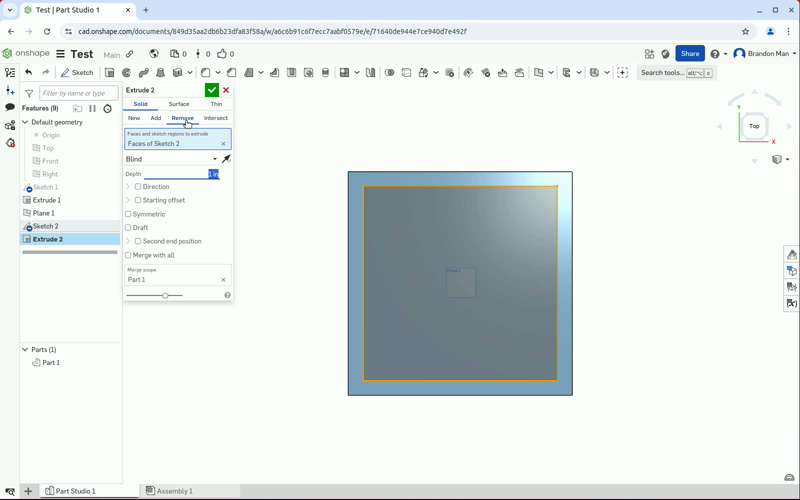
text(30.811)
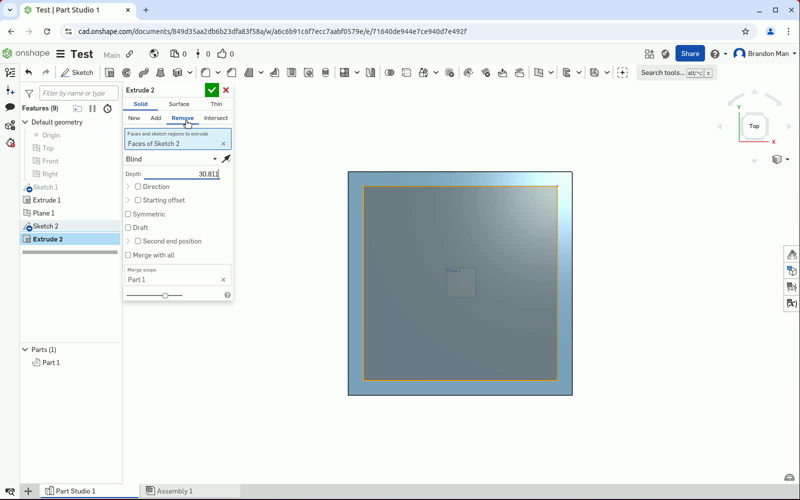
key(tab, 6)
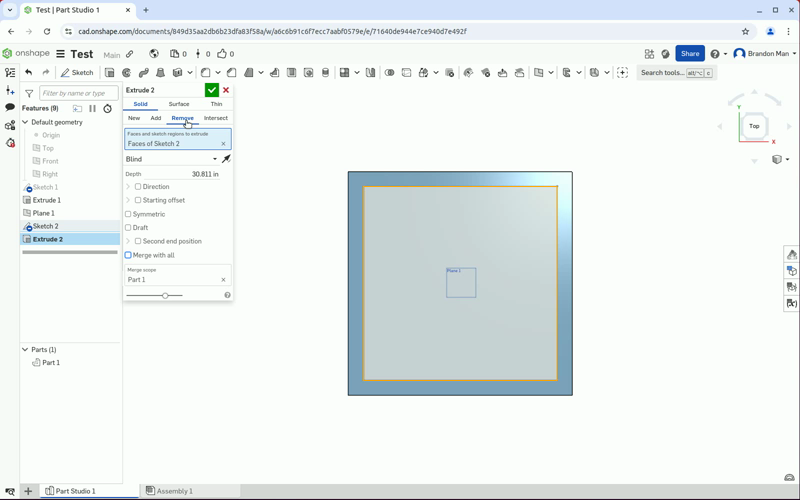
key(space)
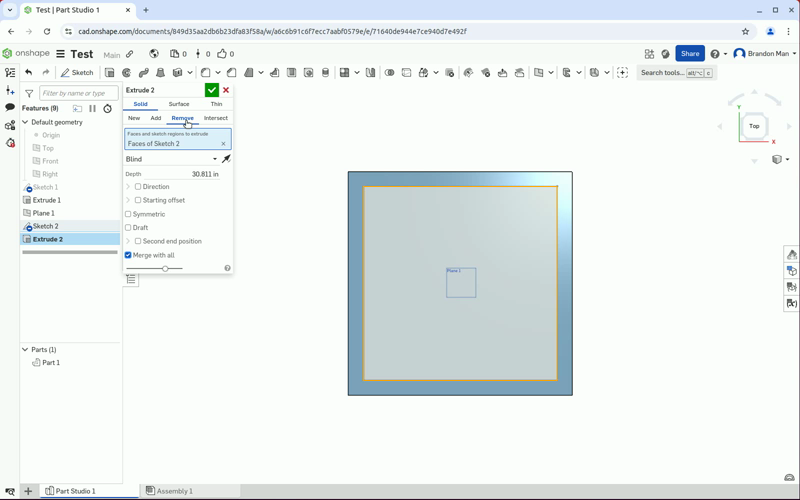
key(enter)
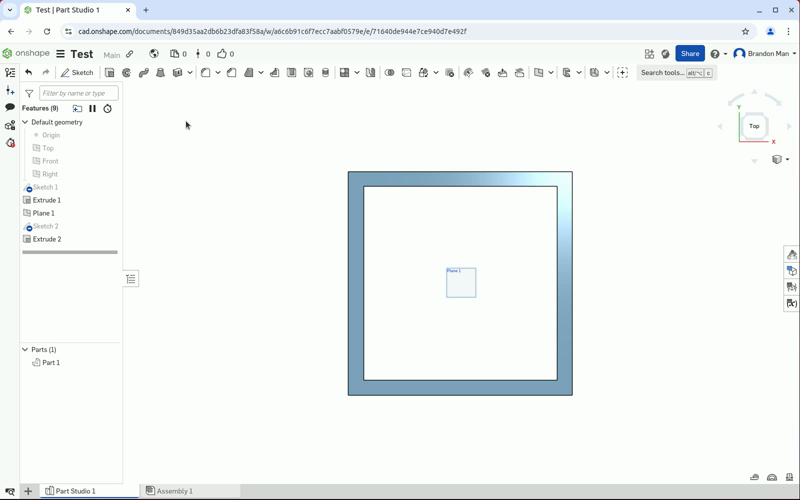
key(shift+h)
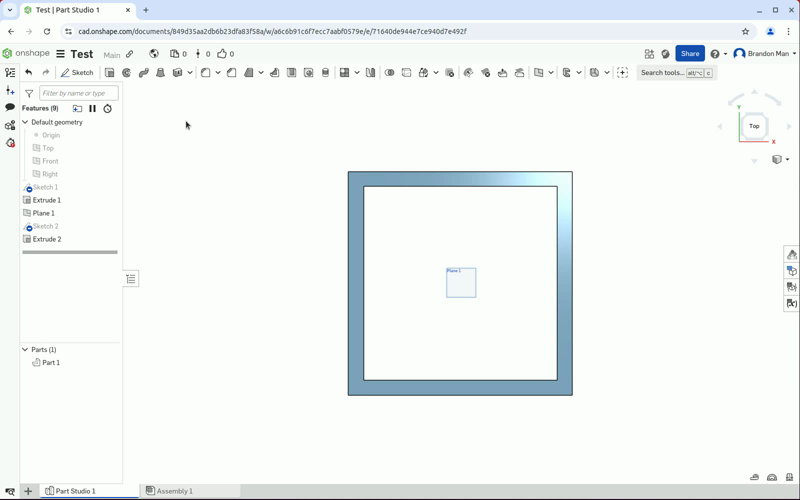
key(shift+h)
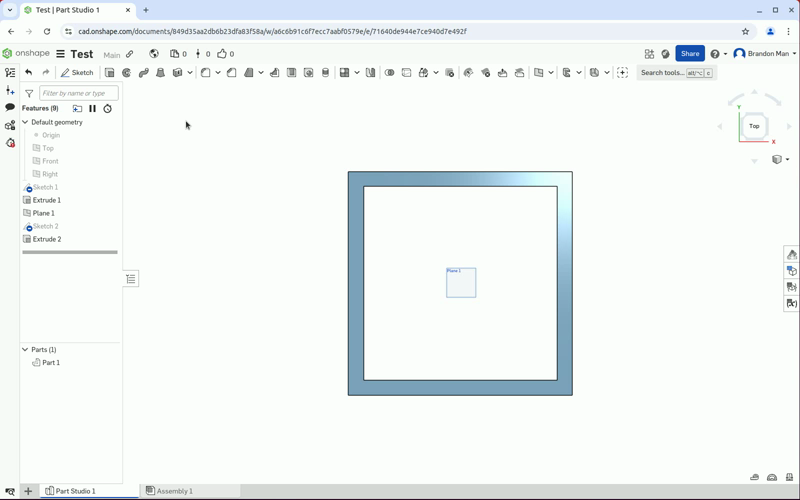
mouse_move(73, 189)
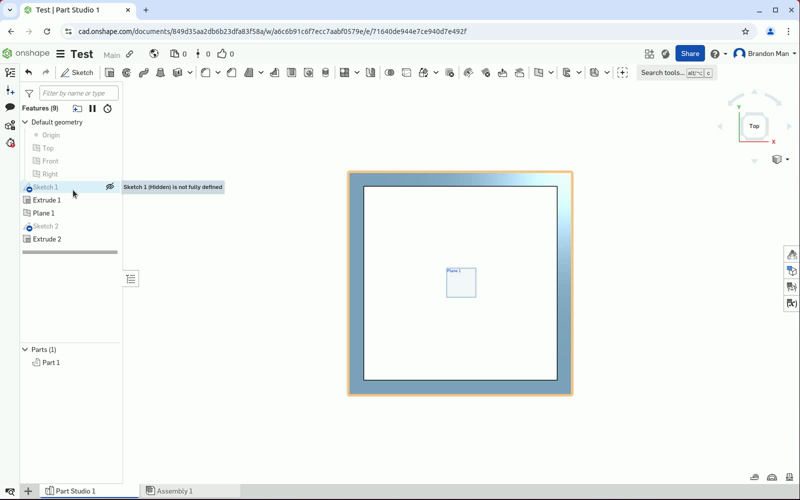
click(73, 189)
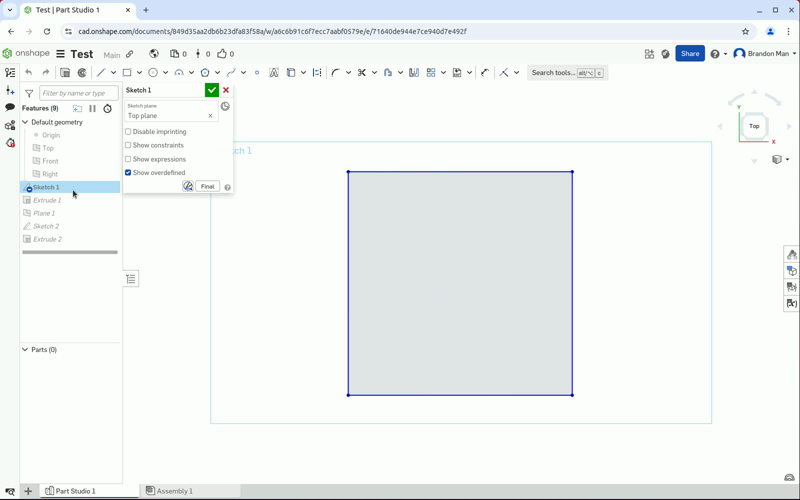
mouse_move(229, 92)
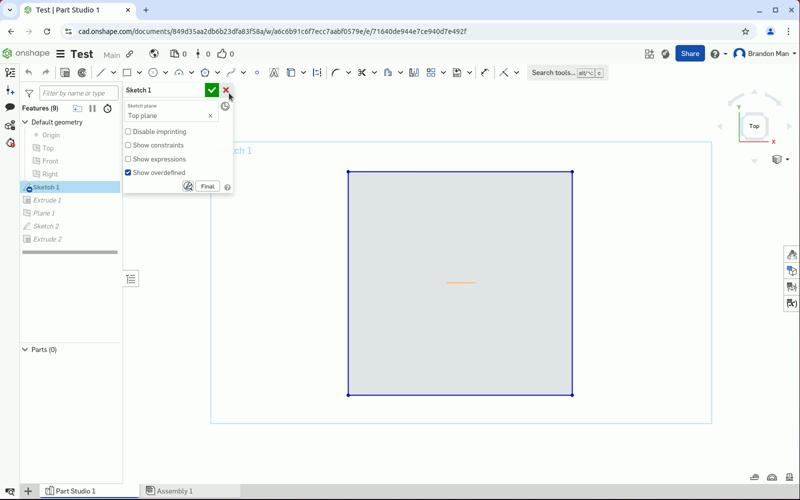
click(229, 92)
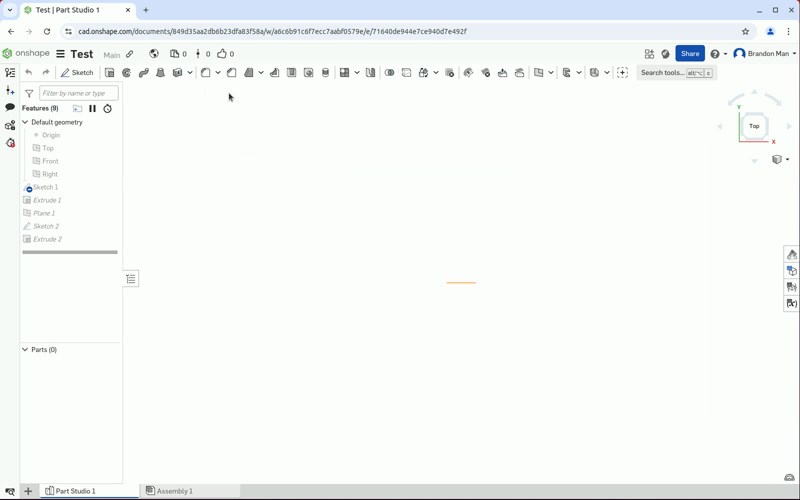
key(shift+s)
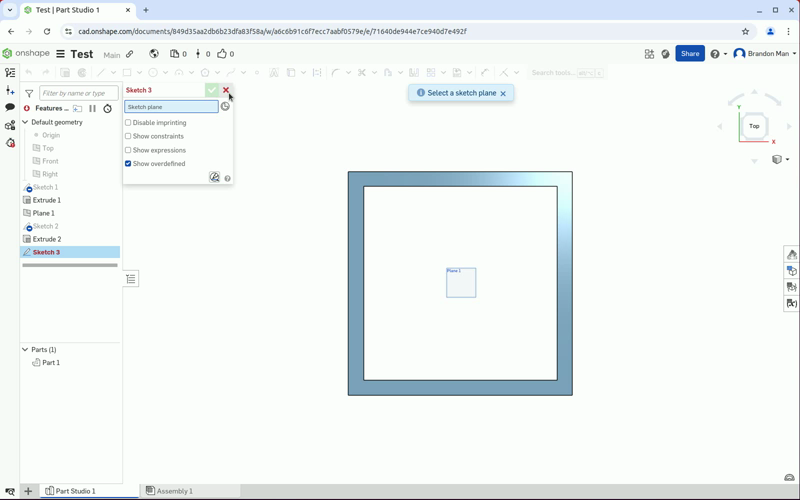
mouse_move(73, 215)
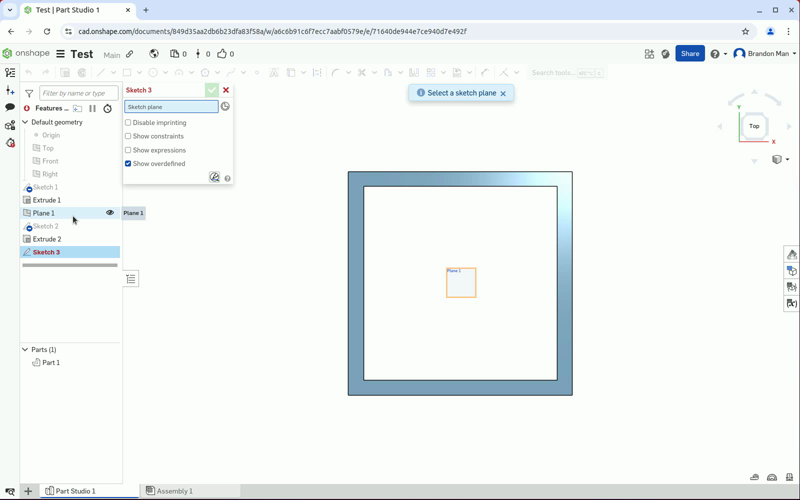
click(73, 215)
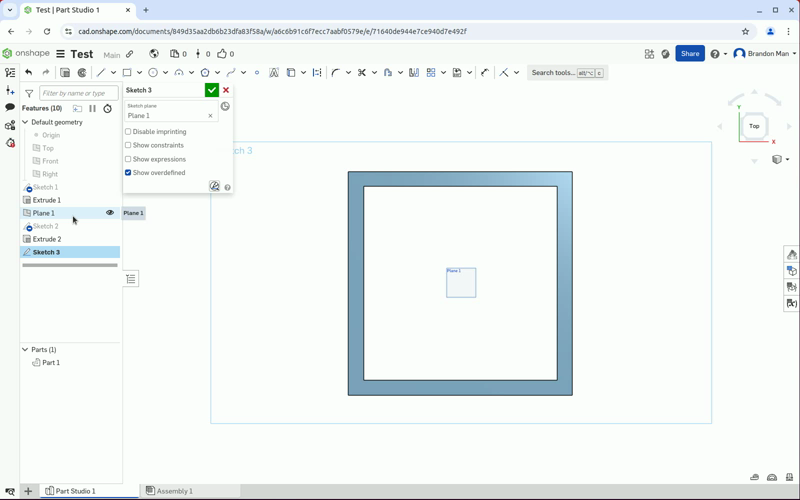
mouse_move(73, 352)
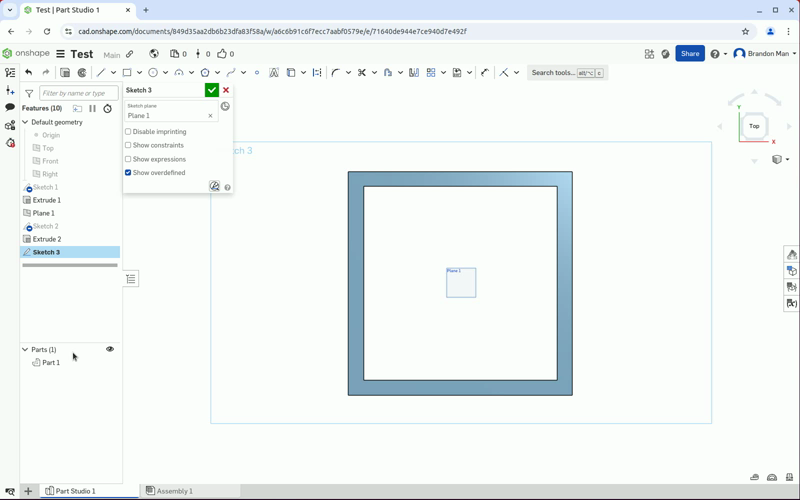
key(y)
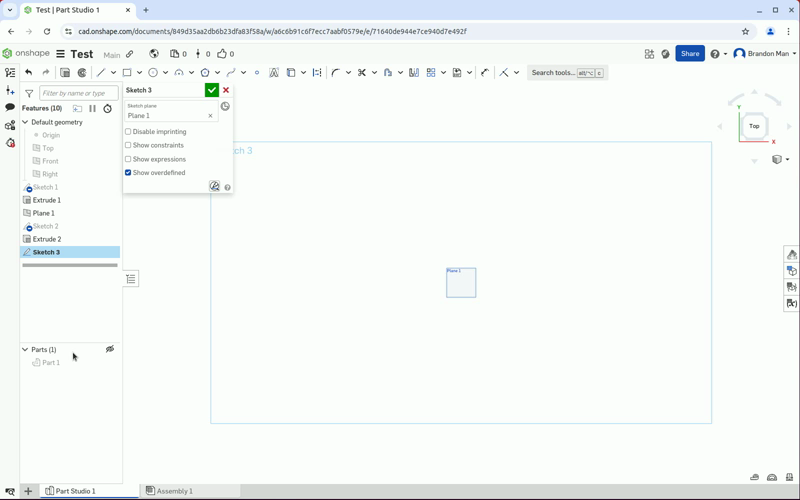
key(l)
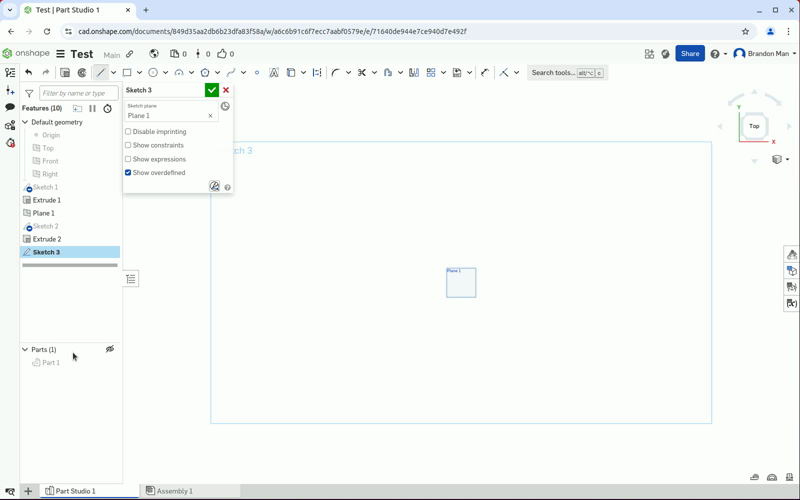
key_down(shift)
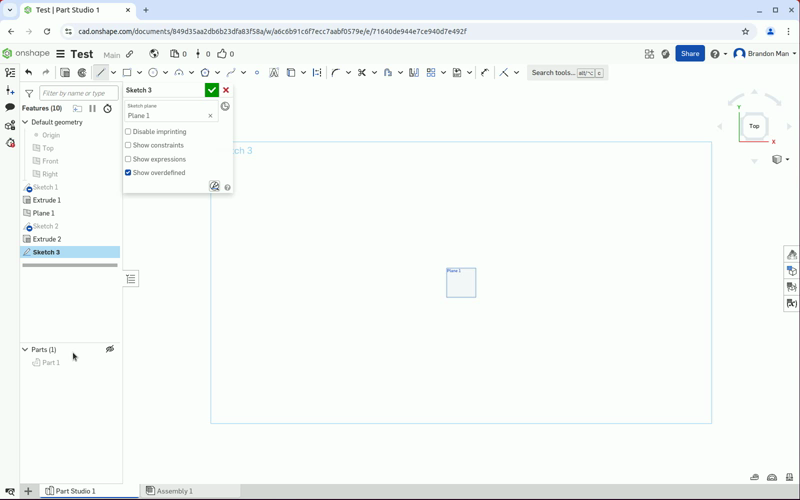
mouse_move(363, 185)
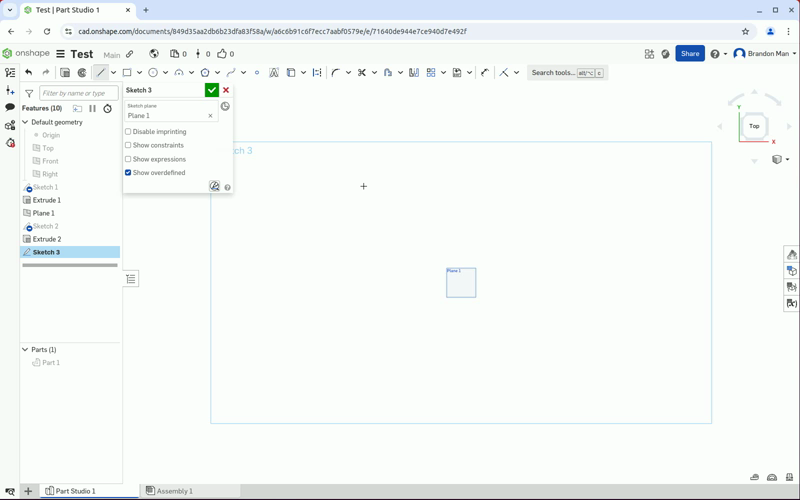
click(363, 185)
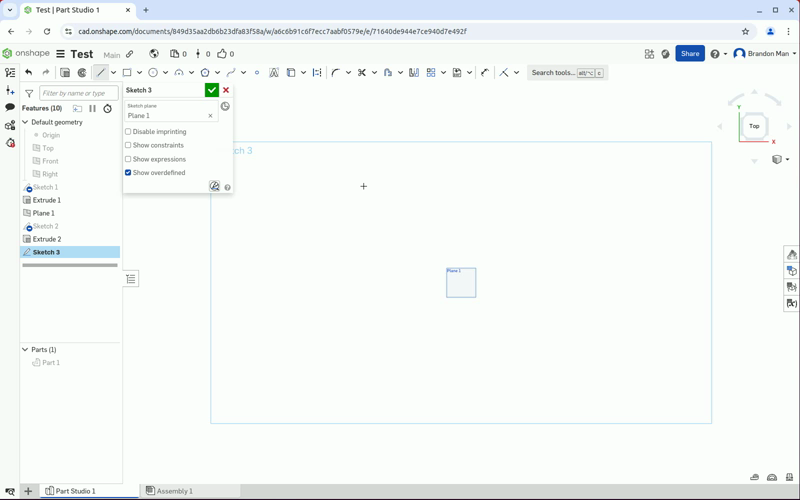
key_up(shift)
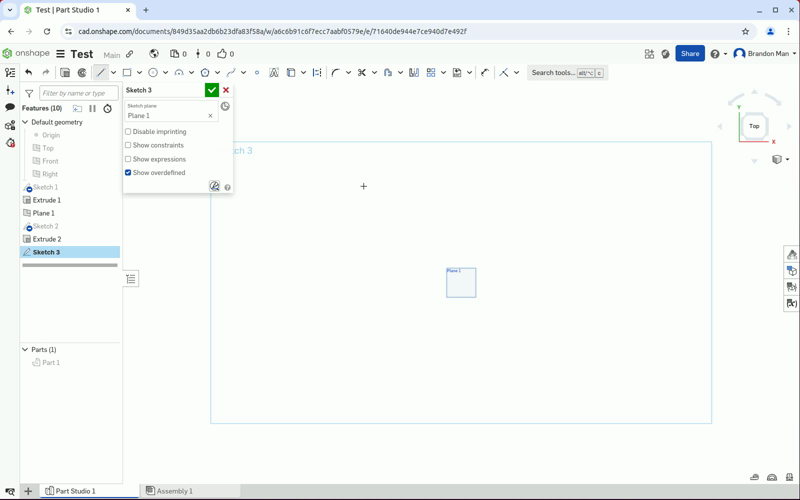
key_down(shift)
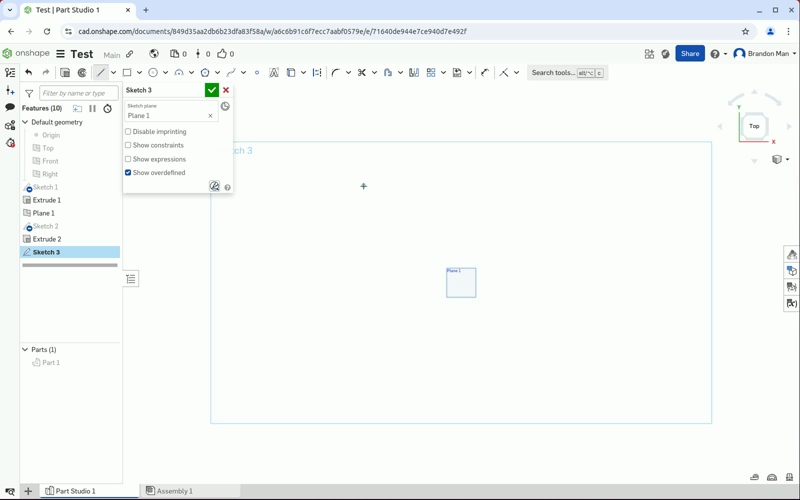
mouse_move(557, 185)
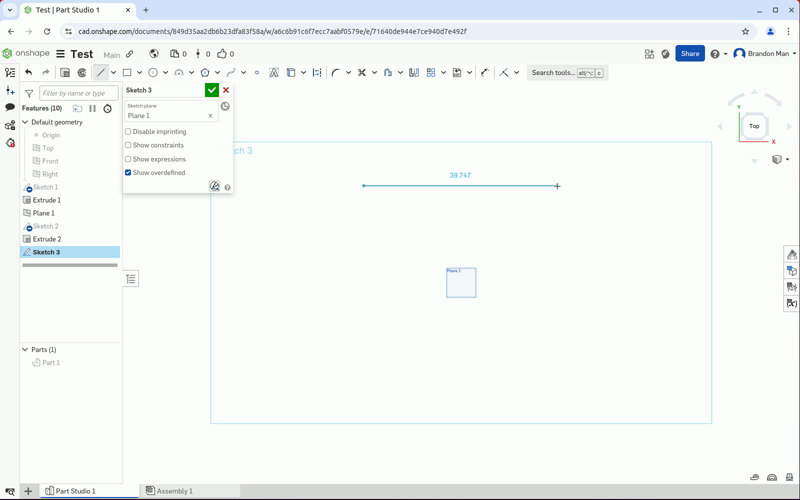
click(557, 185)
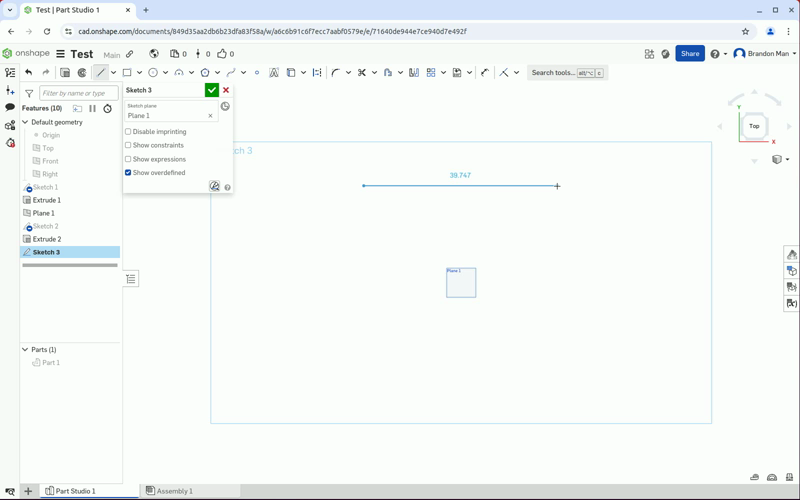
key_up(shift)
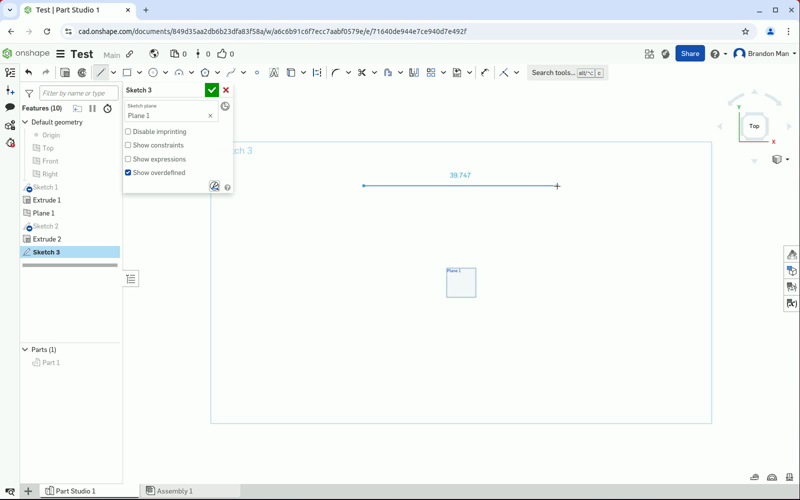
key_down(shift)
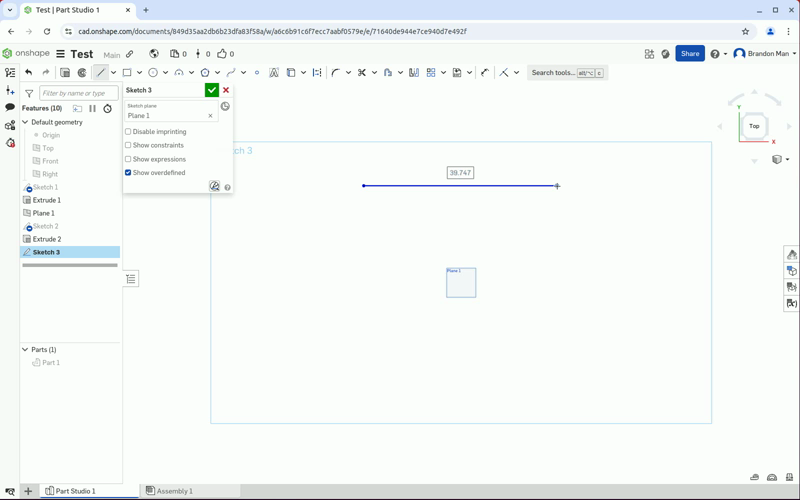
mouse_move(587, 185)
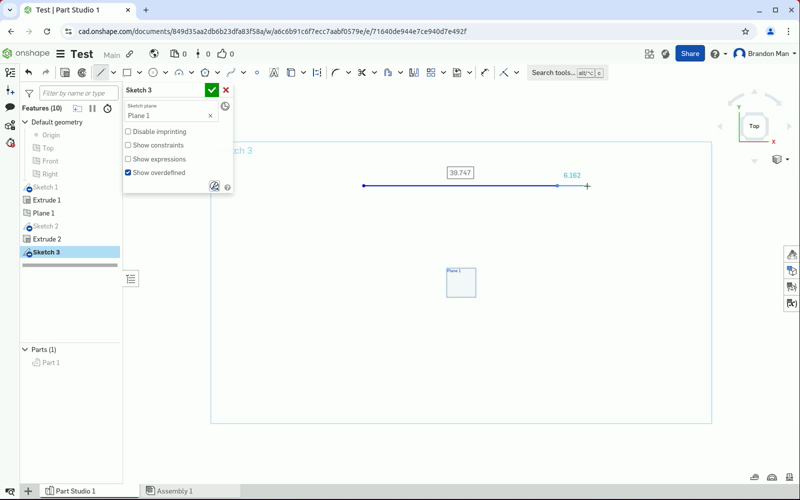
mouse_move(557, 169)
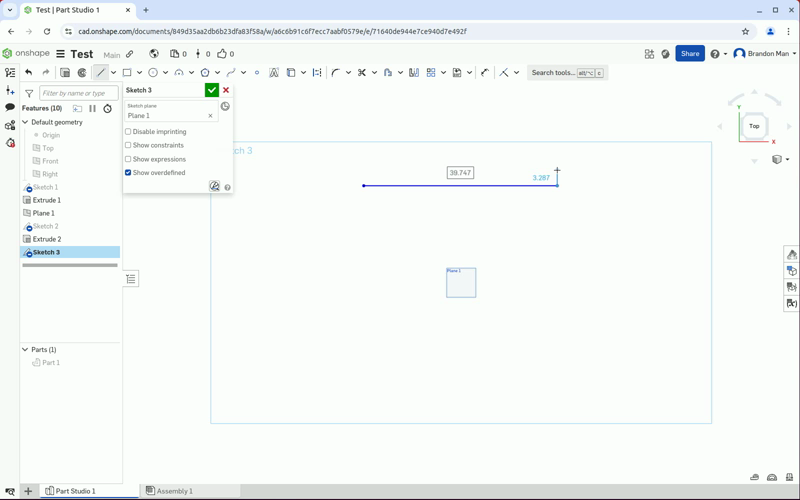
click(557, 169)
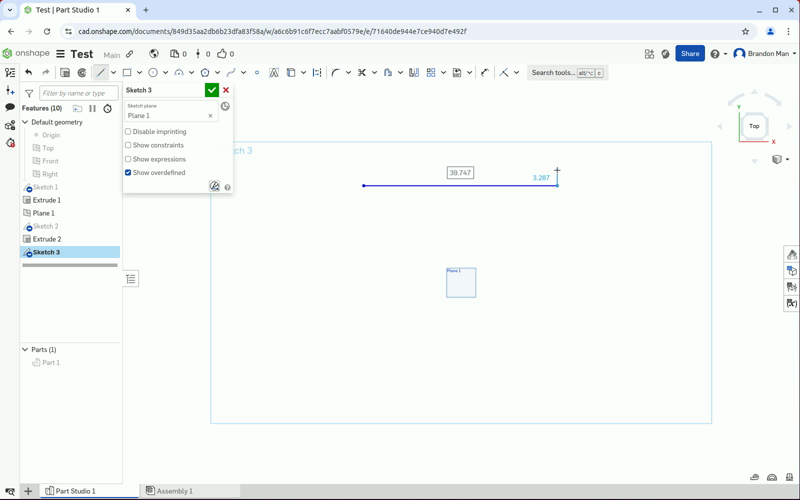
key_up(shift)
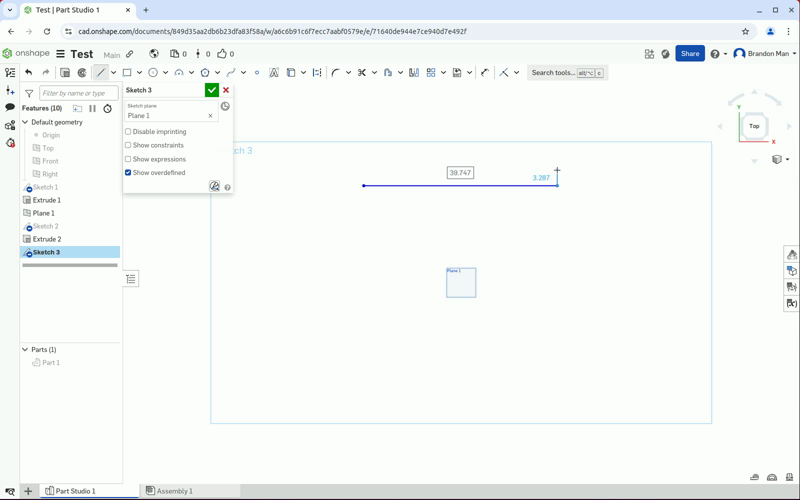
key_down(shift)
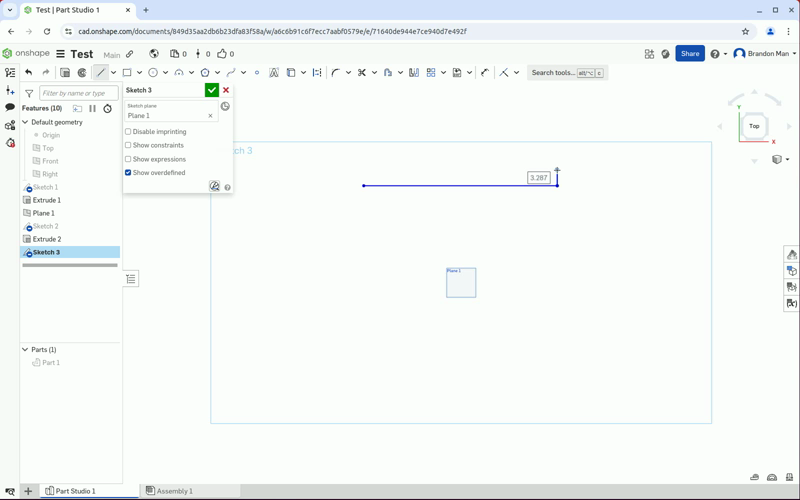
mouse_move(363, 169)
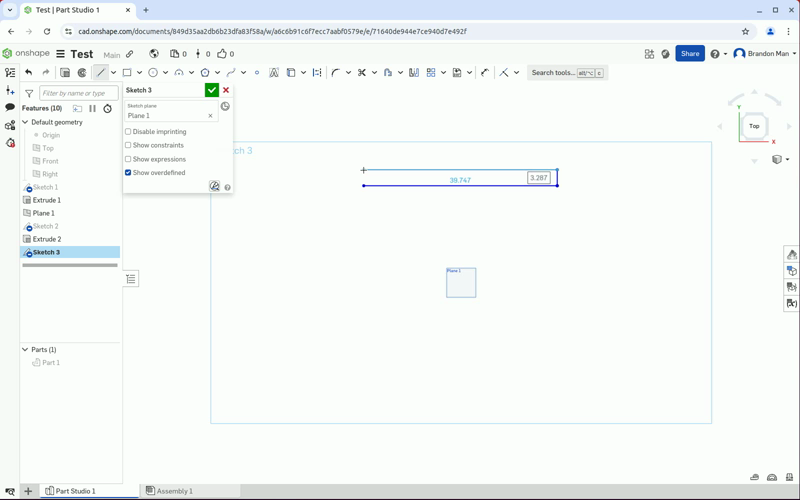
click(363, 169)
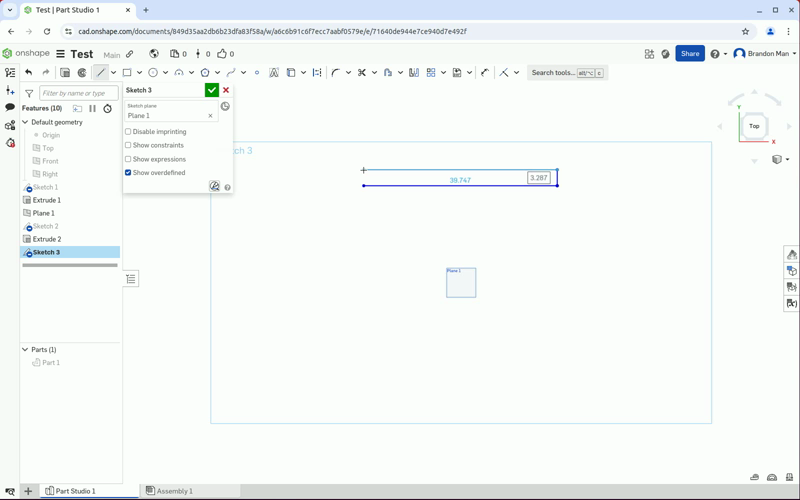
key_up(shift)
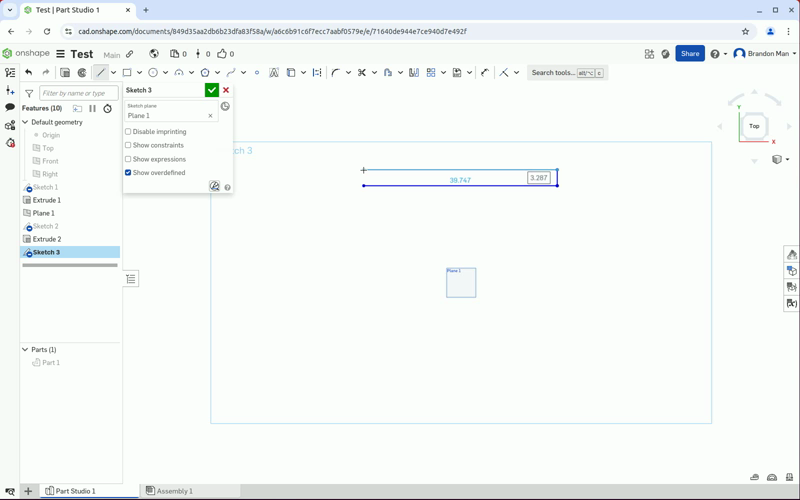
mouse_move(393, 169)
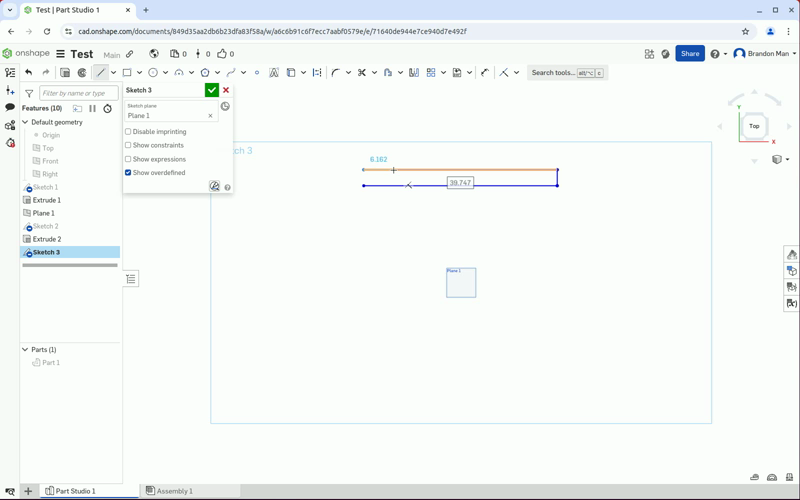
key_down(shift)
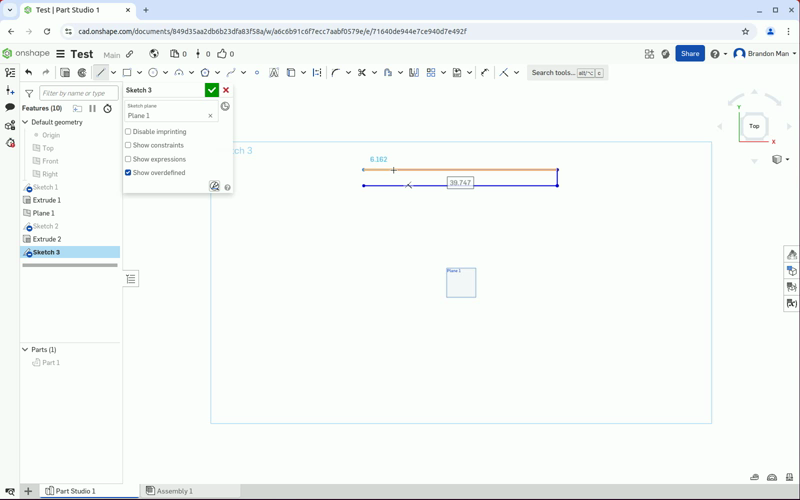
mouse_move(363, 185)
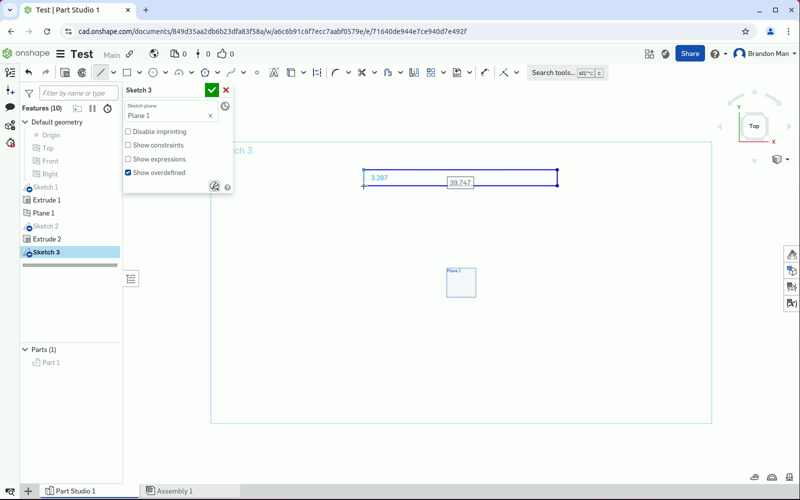
key_up(shift)
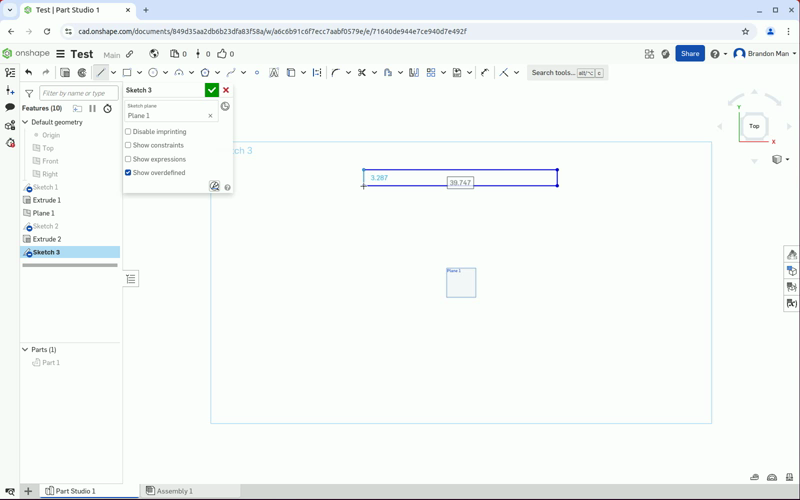
click(363, 185)
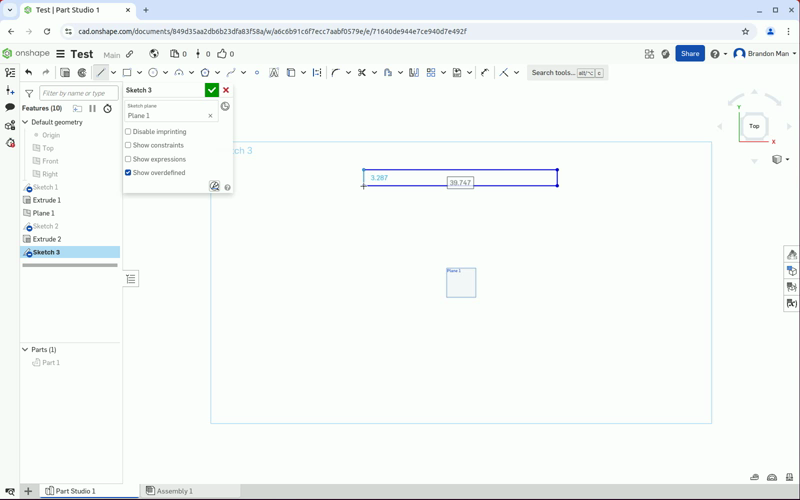
key(esc)
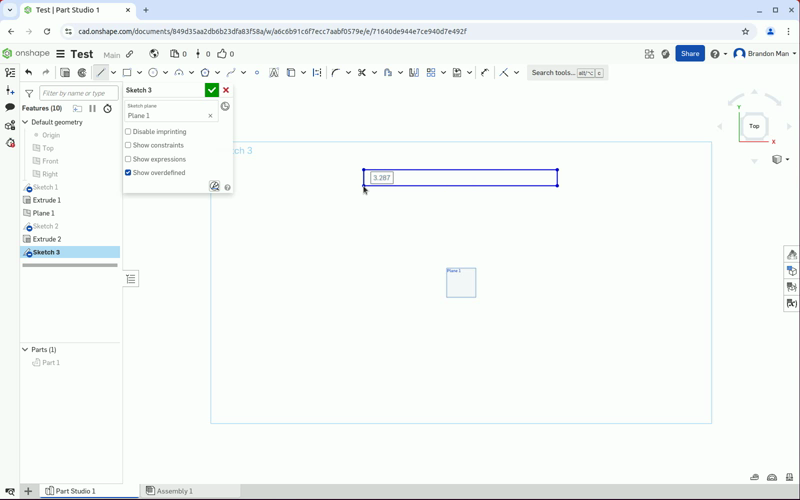
mouse_move(445, 176)
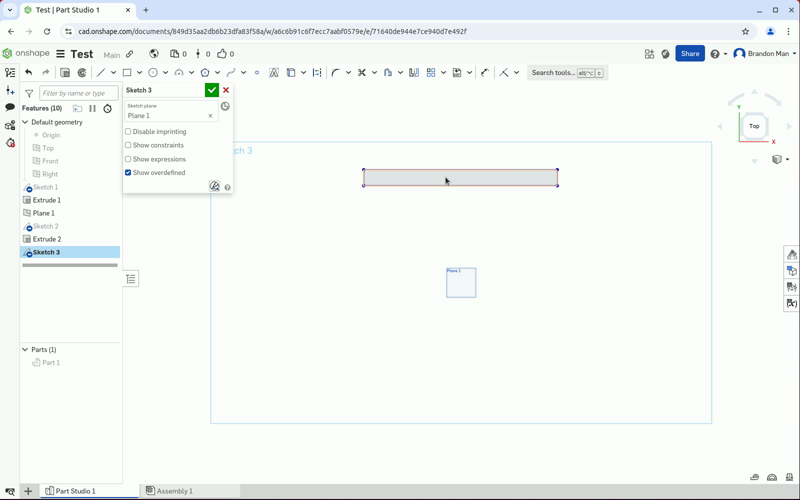
click(445, 176)
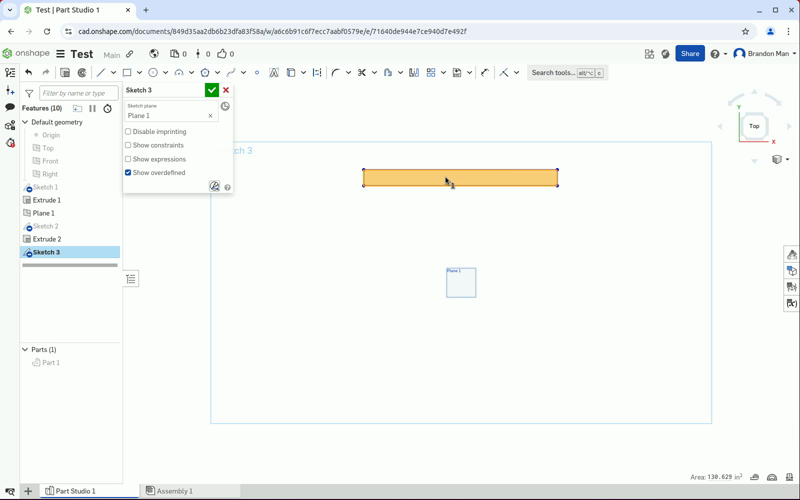
mouse_move(73, 352)
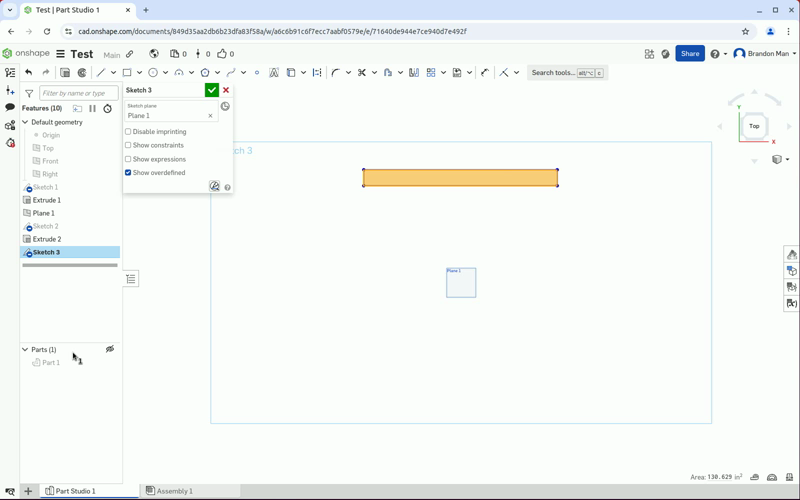
key(shift+y)
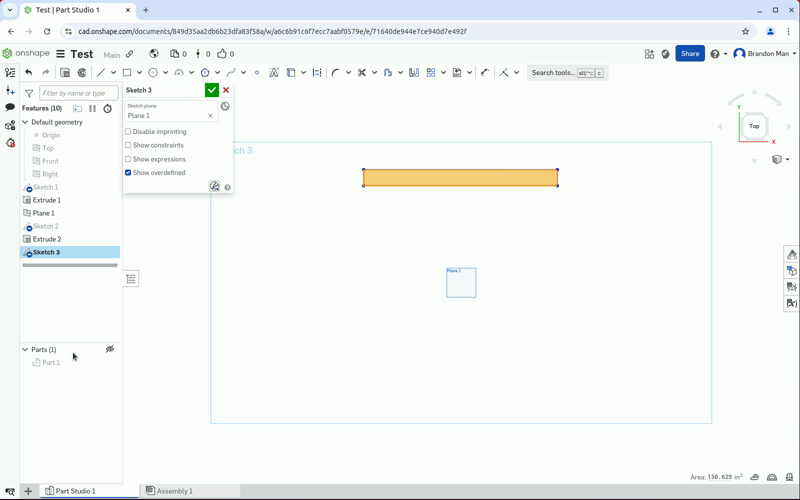
key(shift+e)
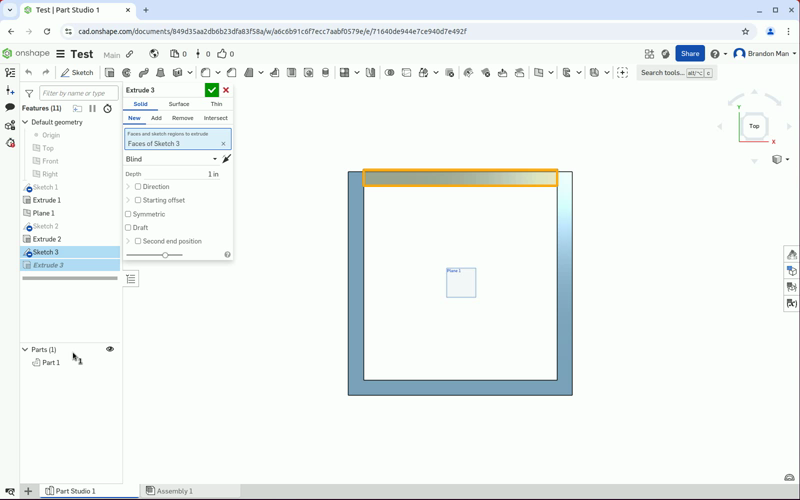
mouse_move(143, 106)
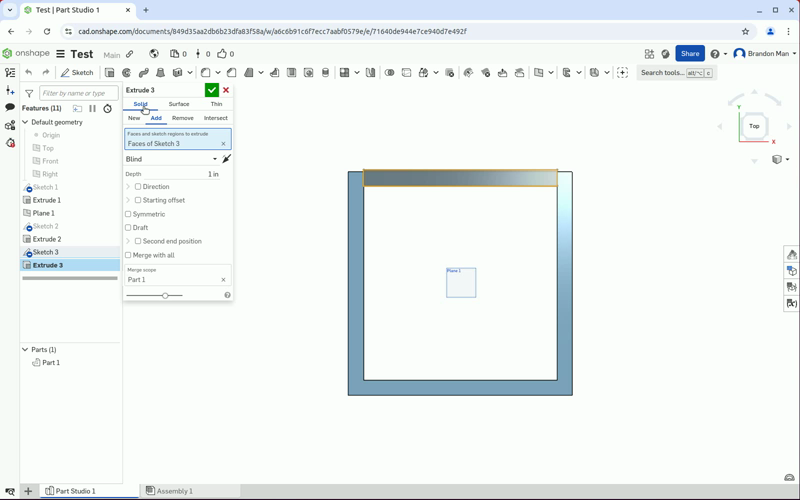
click(143, 106)
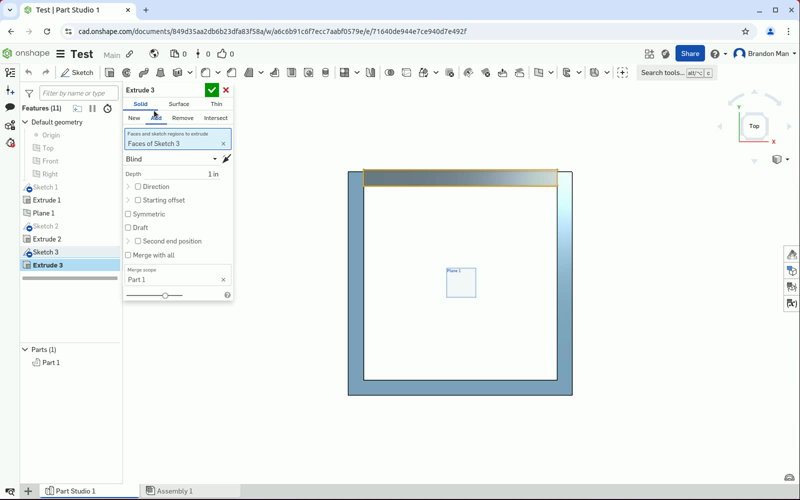
mouse_move(186, 120)
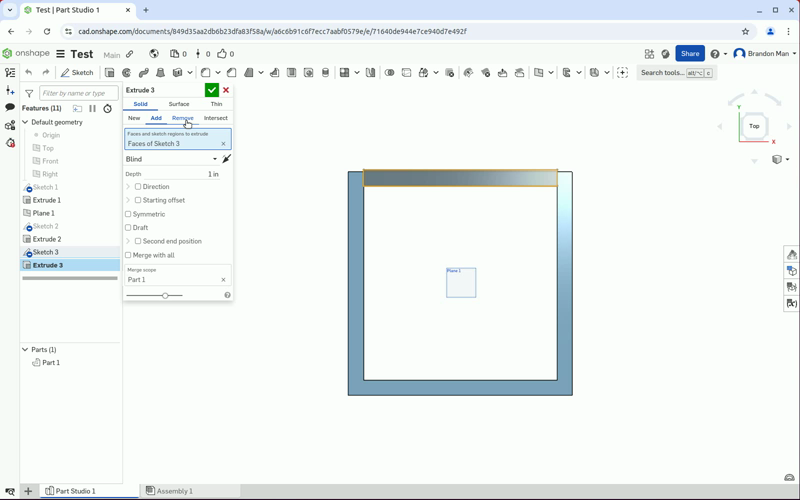
click(186, 120)
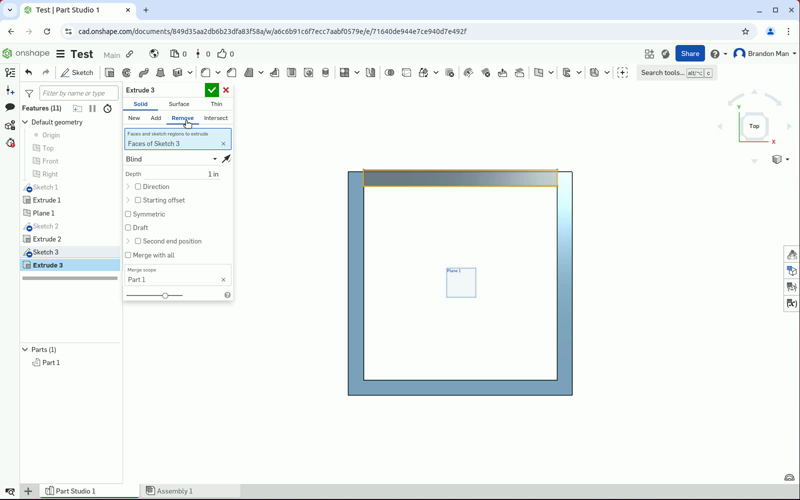
key(tab, 4)
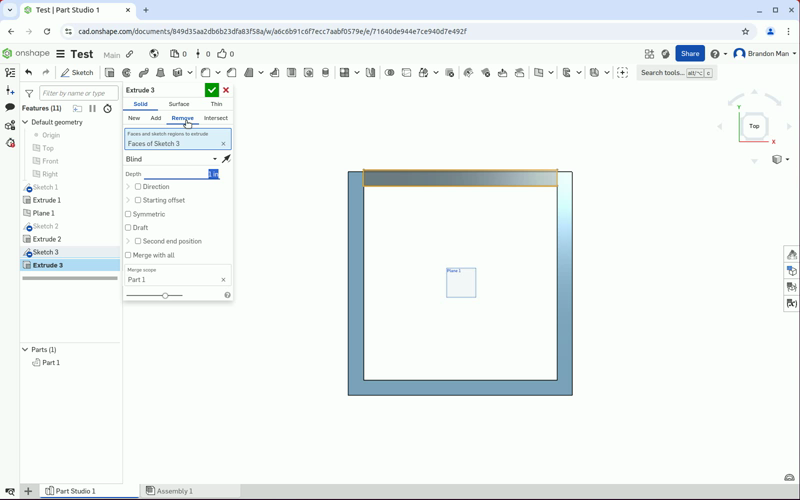
text(30.811)
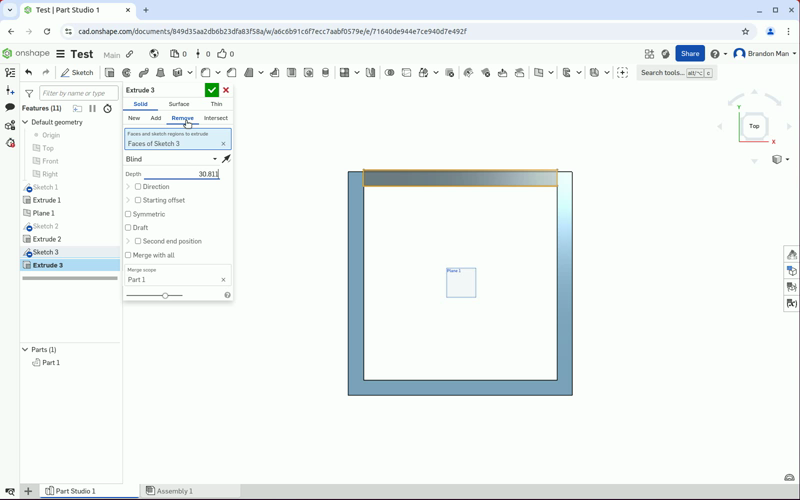
key(tab, 6)
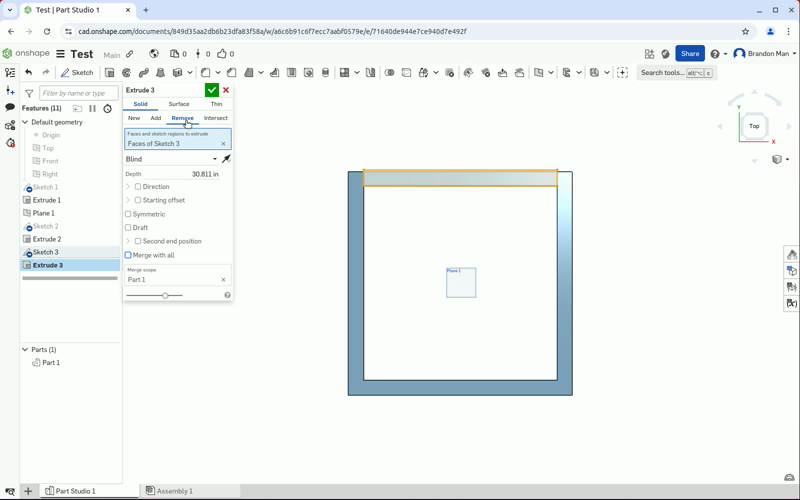
key(space)
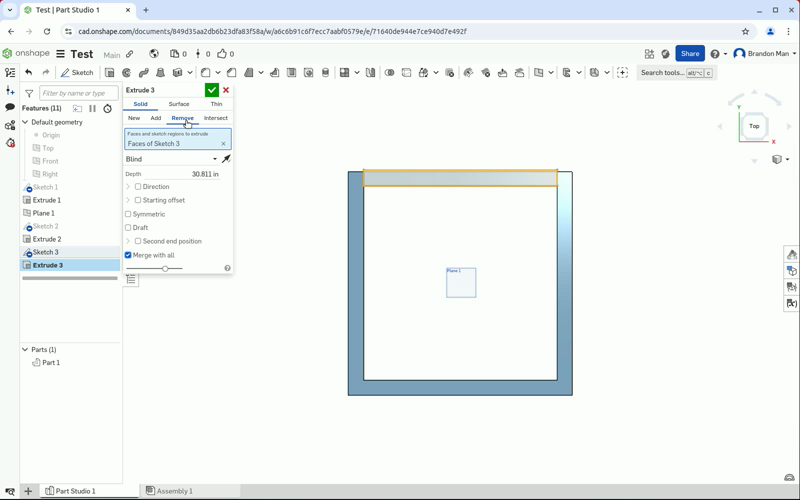
key(enter)
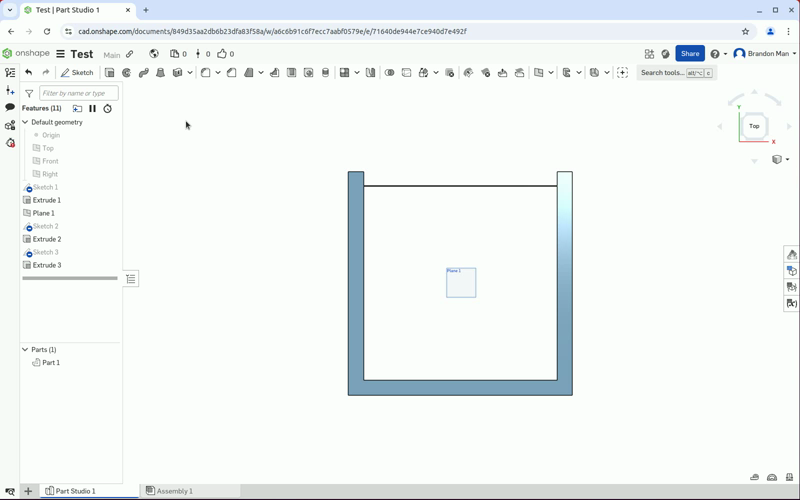
key(shift+h)
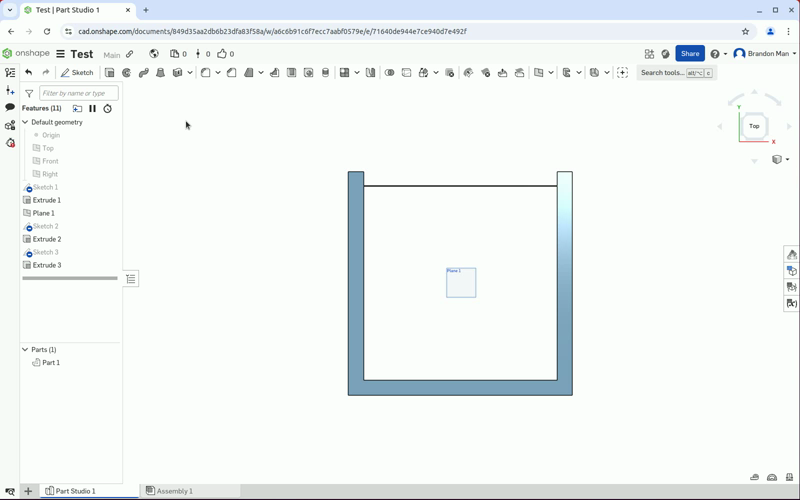
key(shift+h)
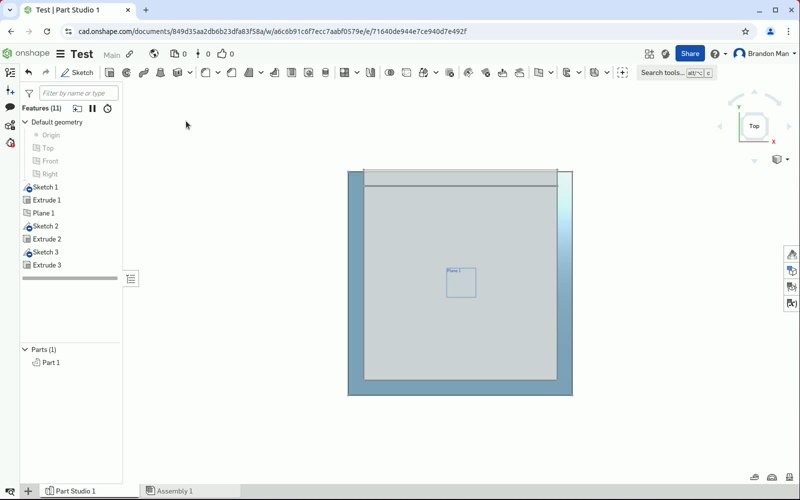
key(shift+7)
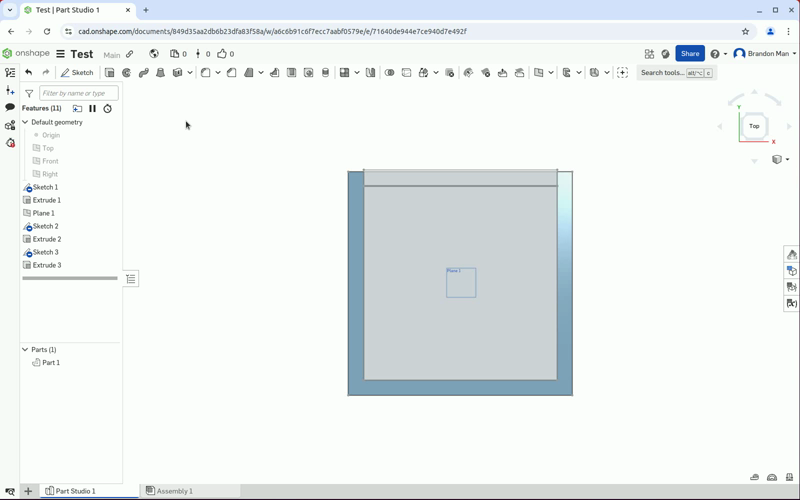
key(up, 3)
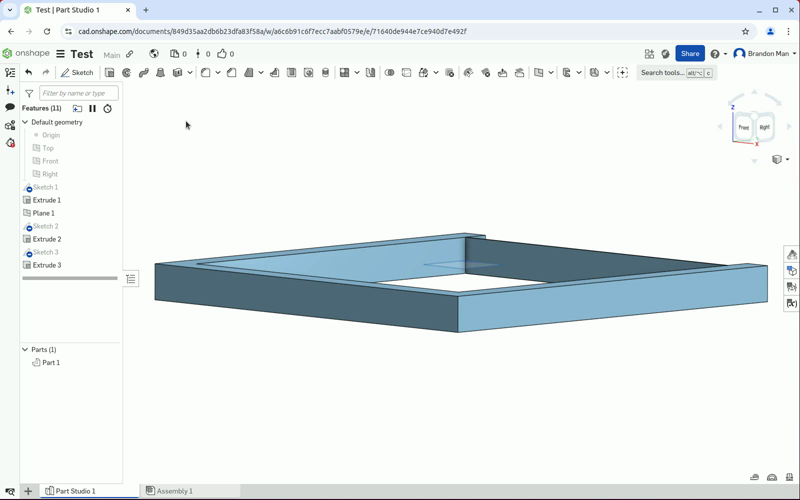
key(left, 3)
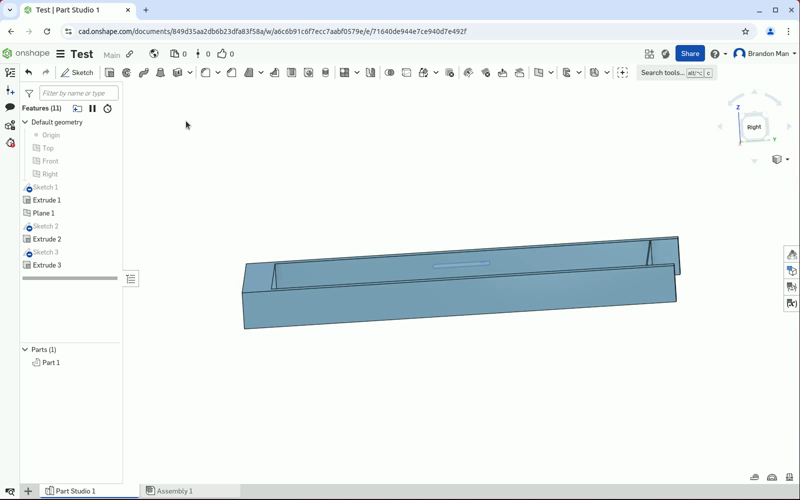
key(right, 3)
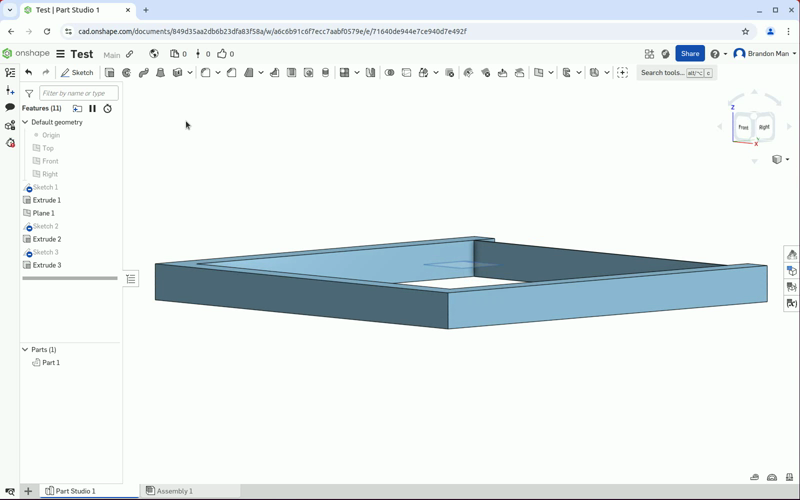
key(down, 3)
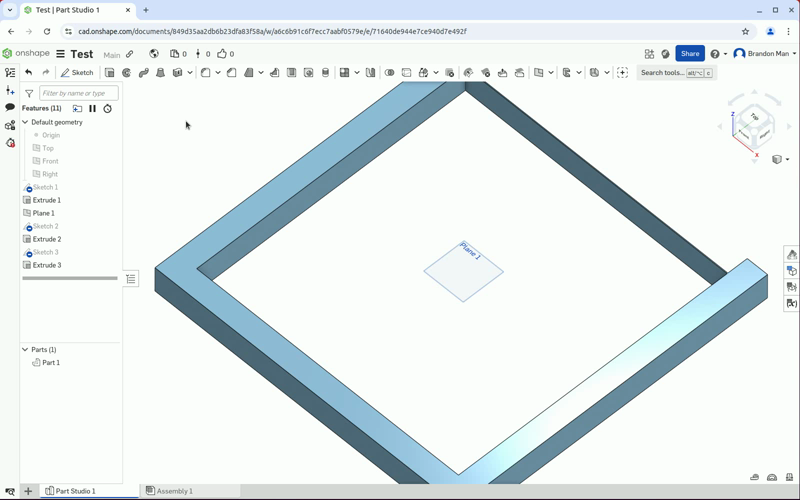
mouse_move(73, 189)
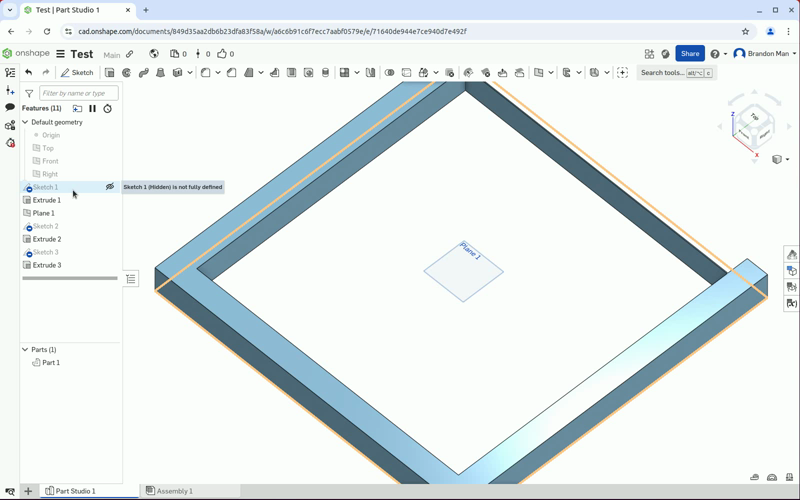
click(73, 189)